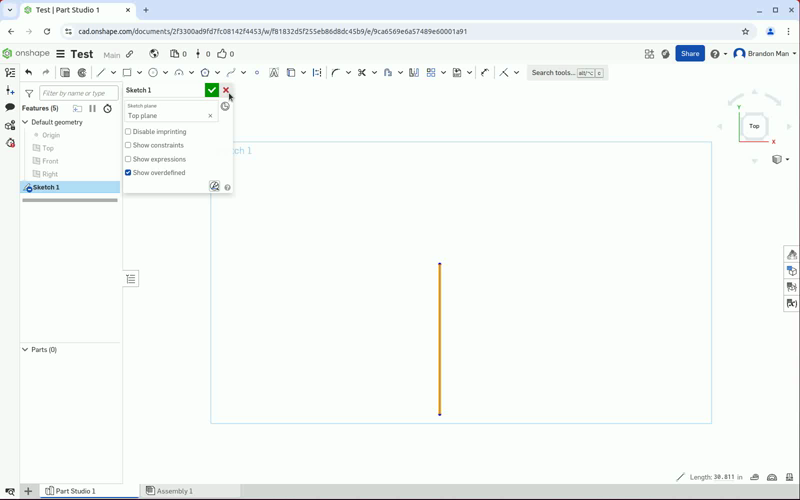
key(shift+h)
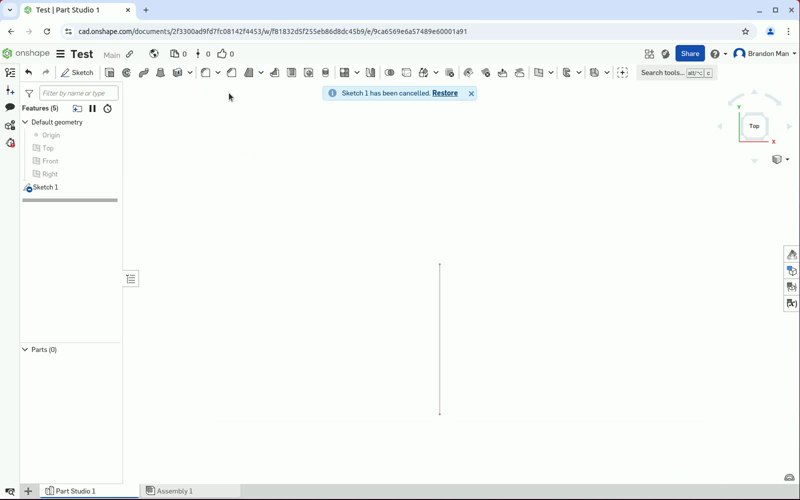
key(shift+s)
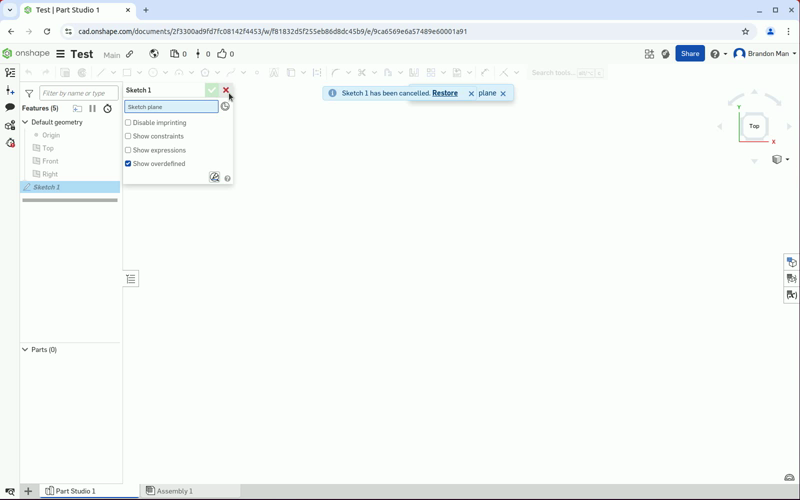
mouse_move(73, 150)
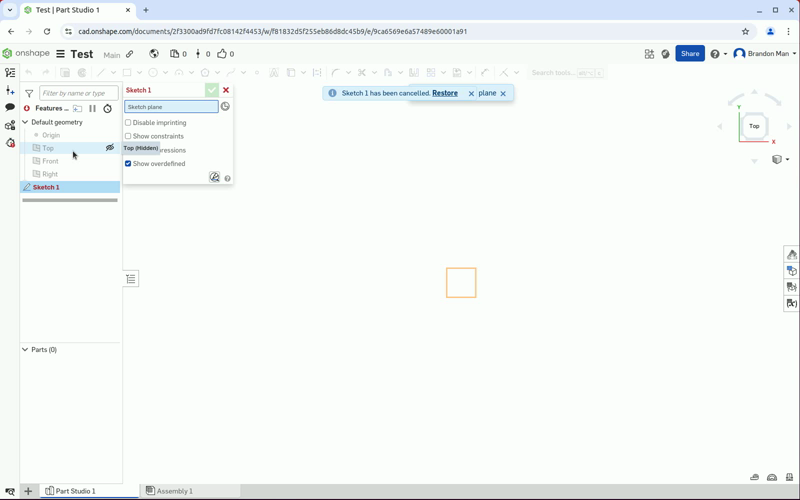
click(73, 150)
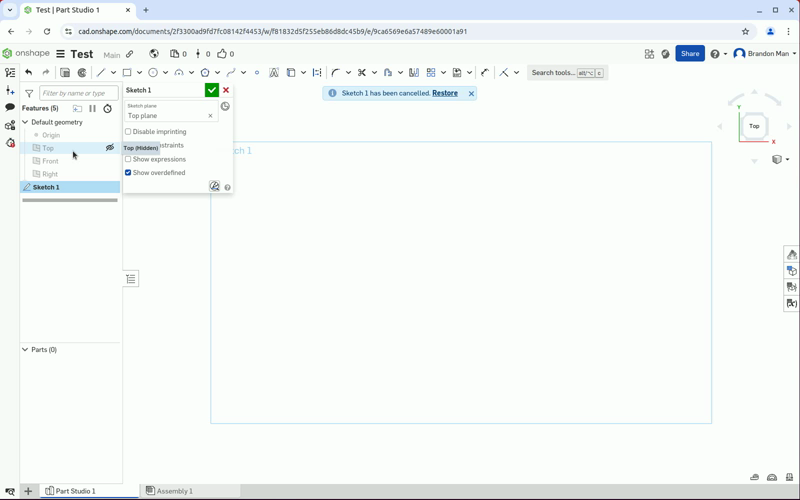
mouse_move(73, 352)
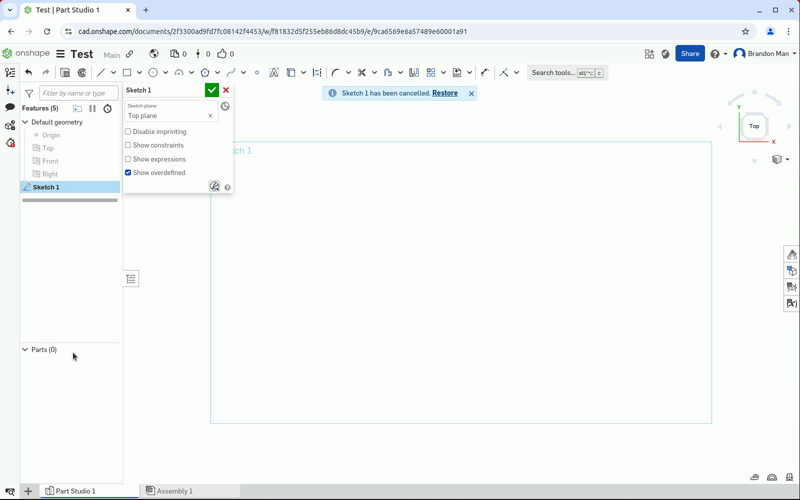
key(y)
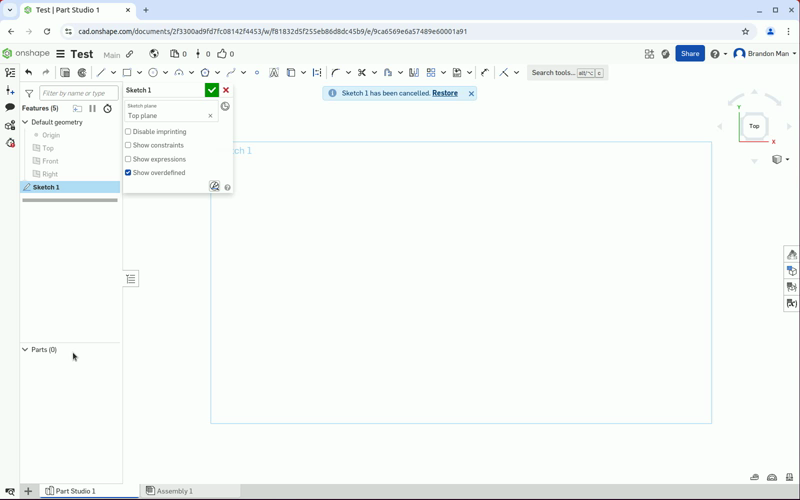
key(c)
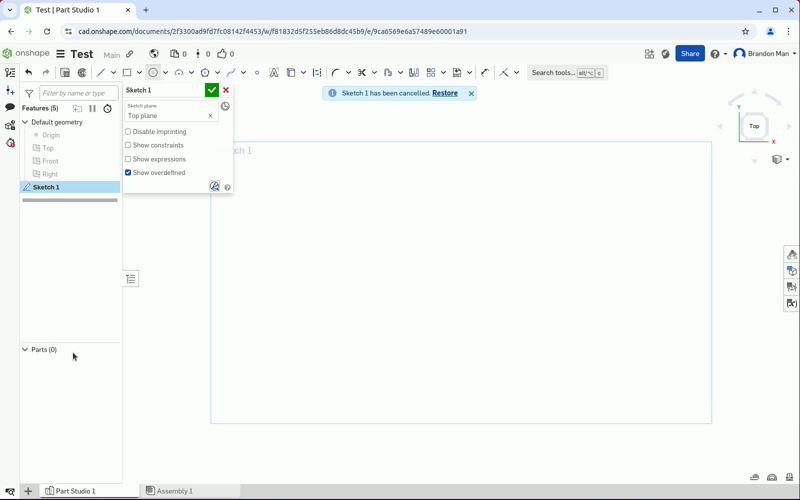
key_down(shift)
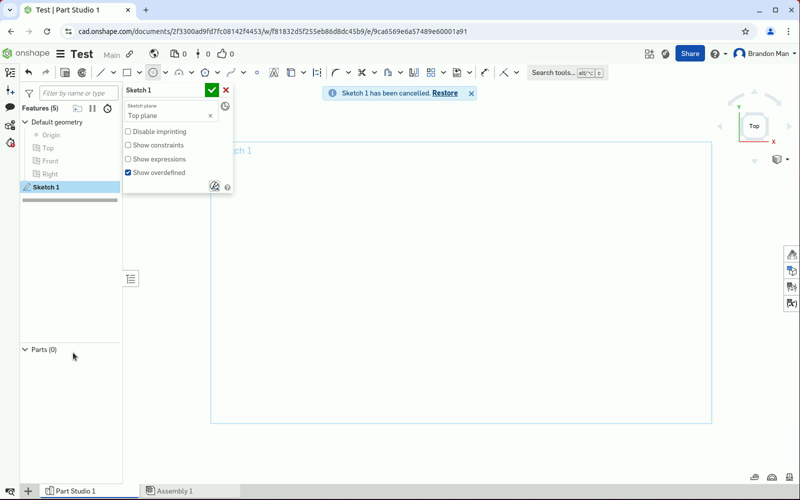
mouse_move(461, 282)
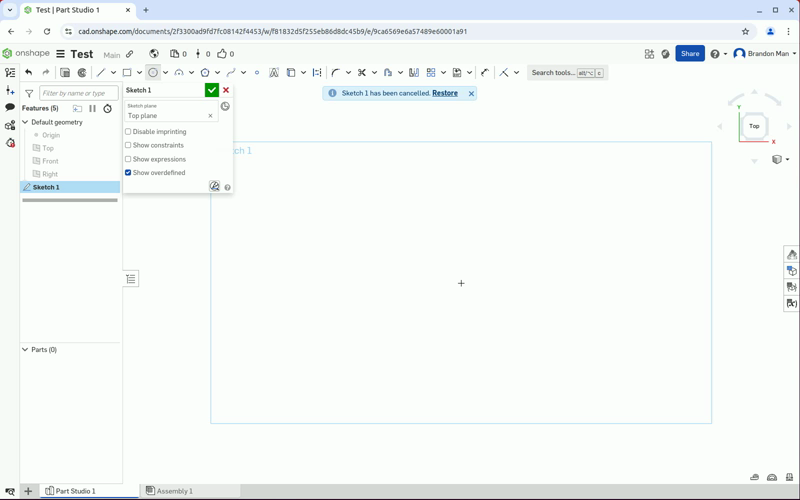
click(461, 282)
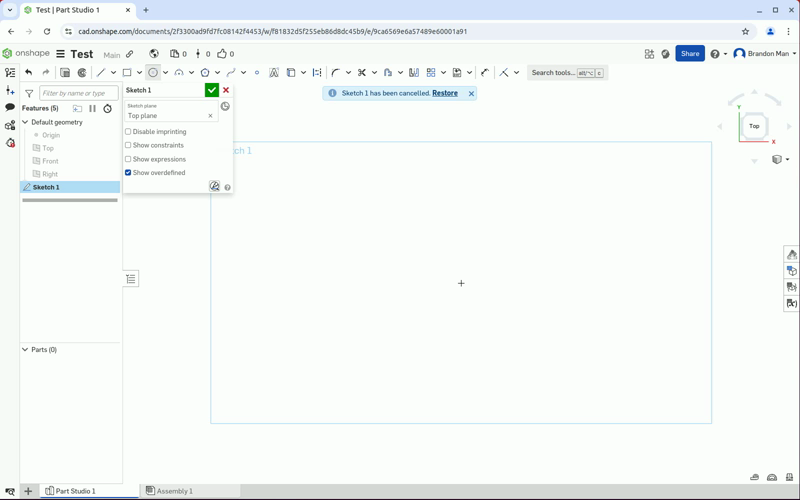
key_up(shift)
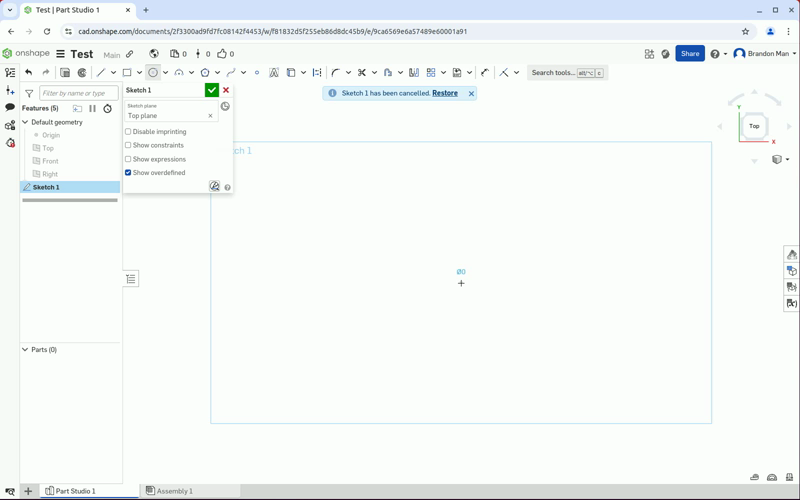
mouse_move(574, 282)
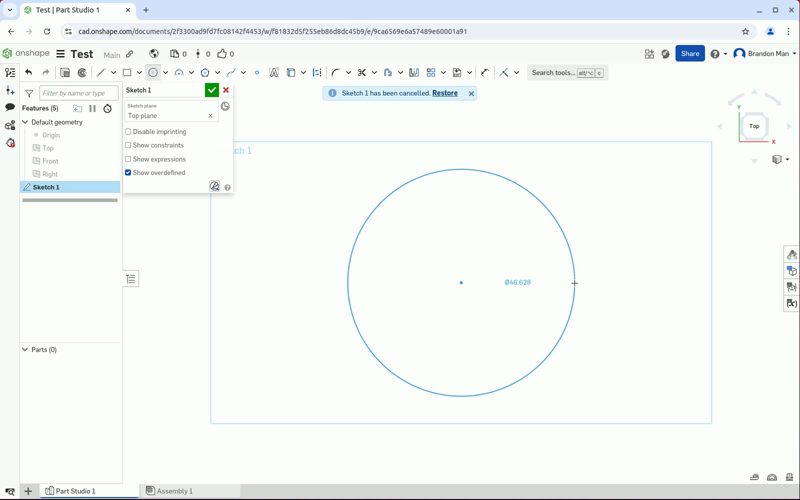
click(574, 282)
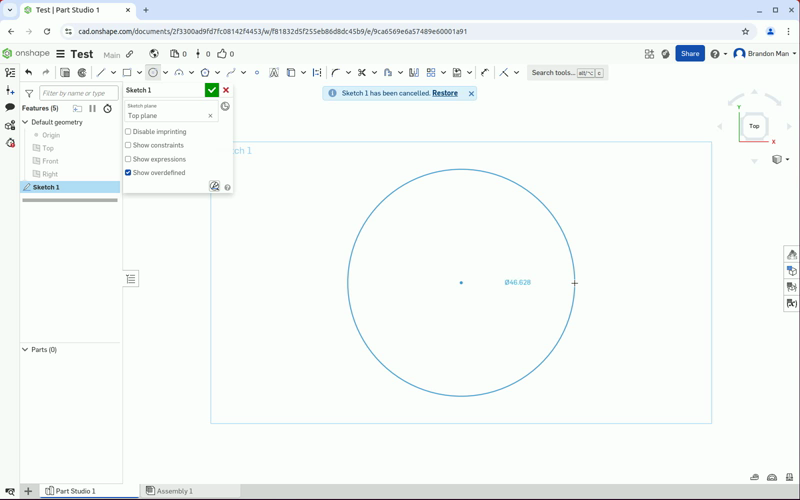
key(esc)
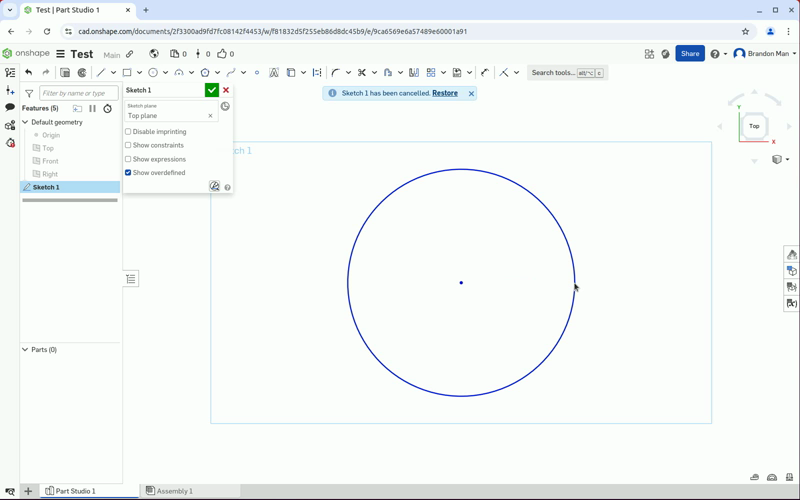
key(c)
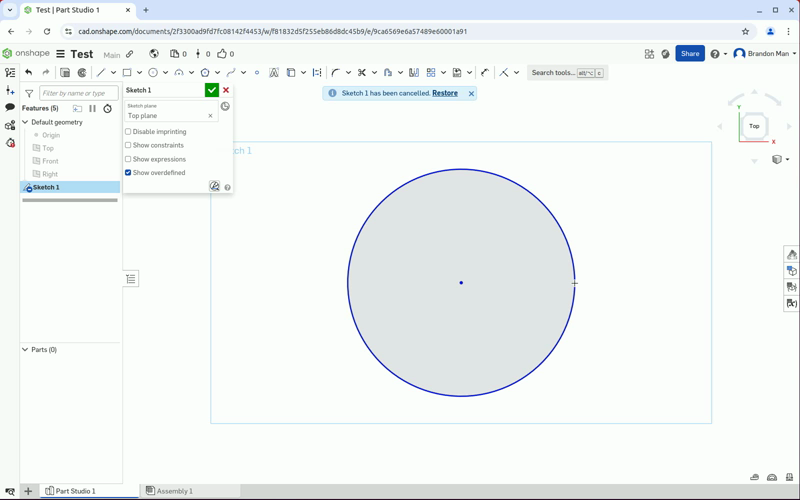
key_down(shift)
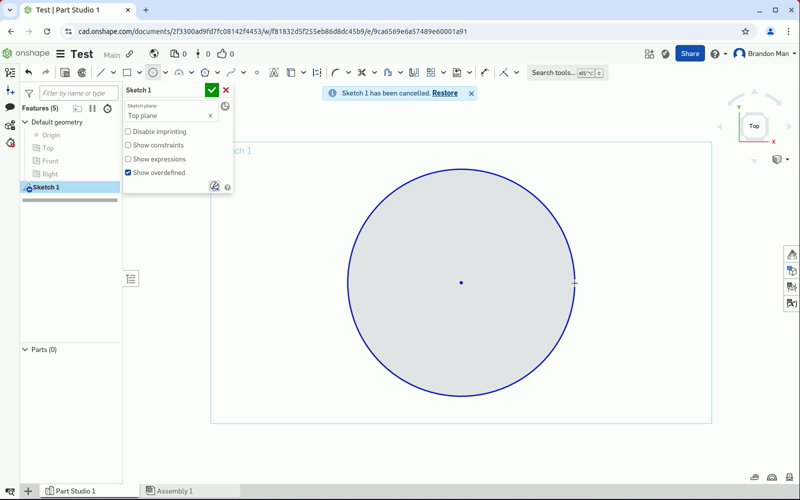
mouse_move(371, 282)
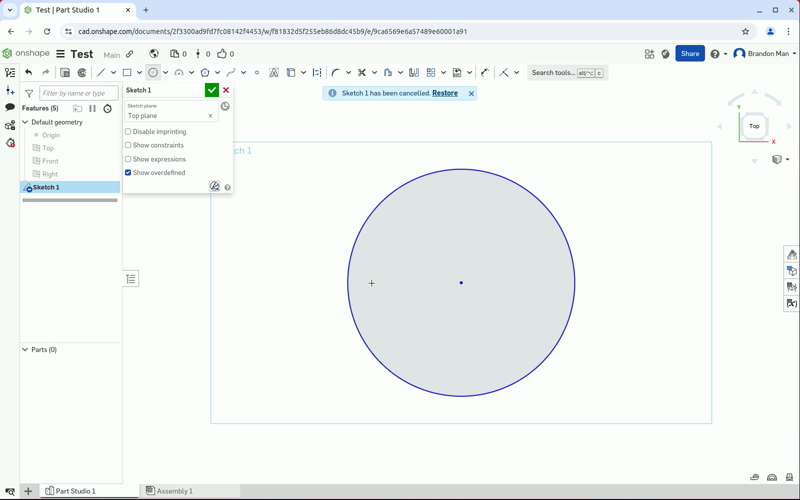
click(371, 282)
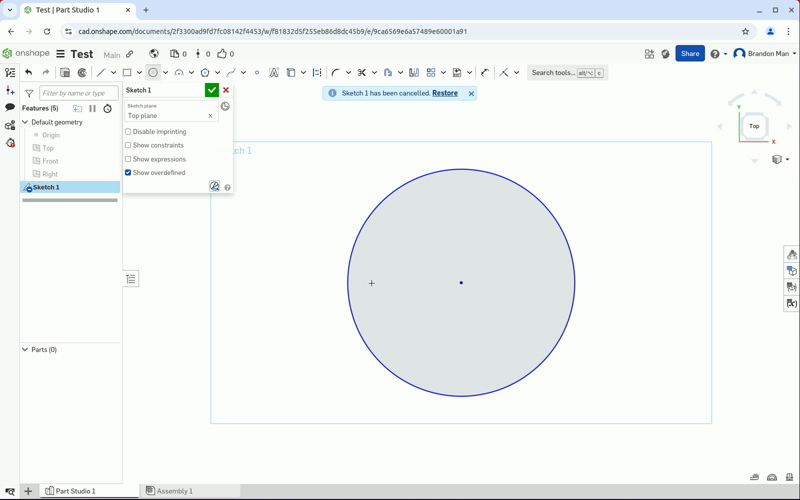
key_up(shift)
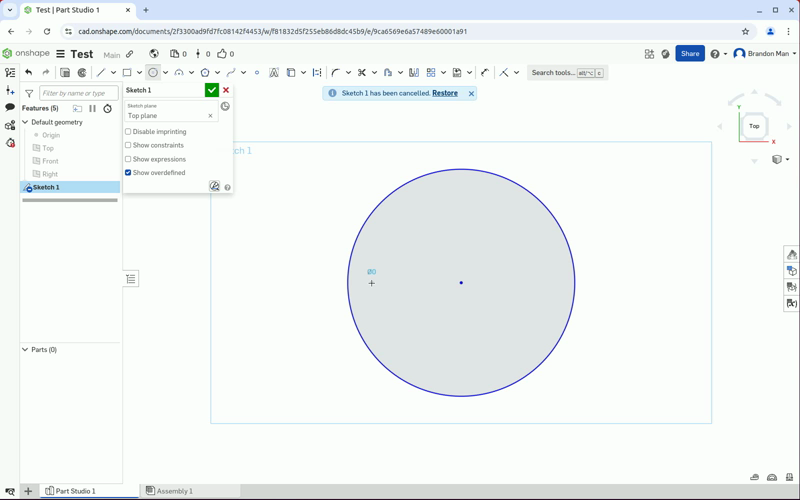
mouse_move(383, 282)
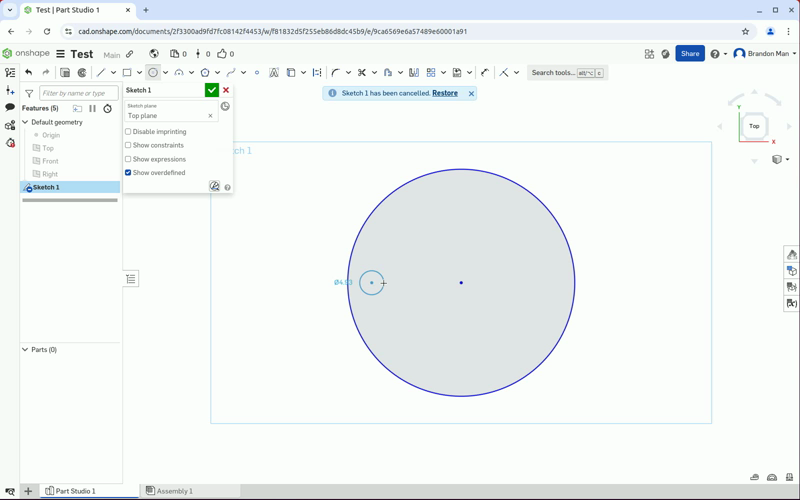
click(383, 282)
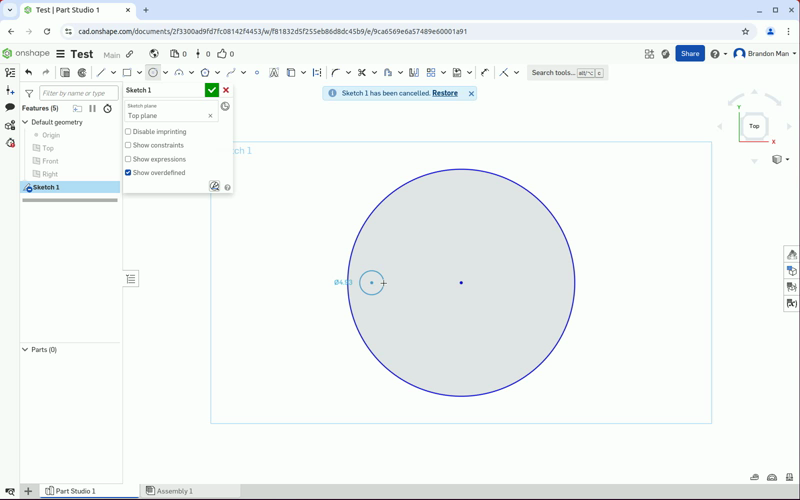
key(esc)
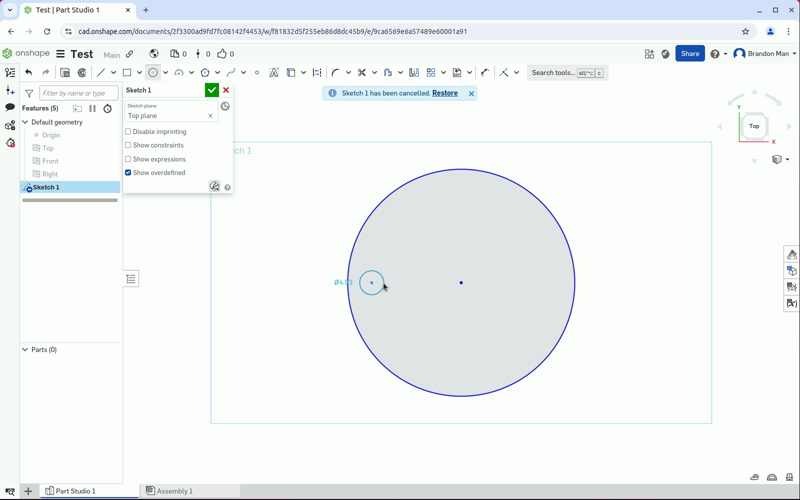
key(c)
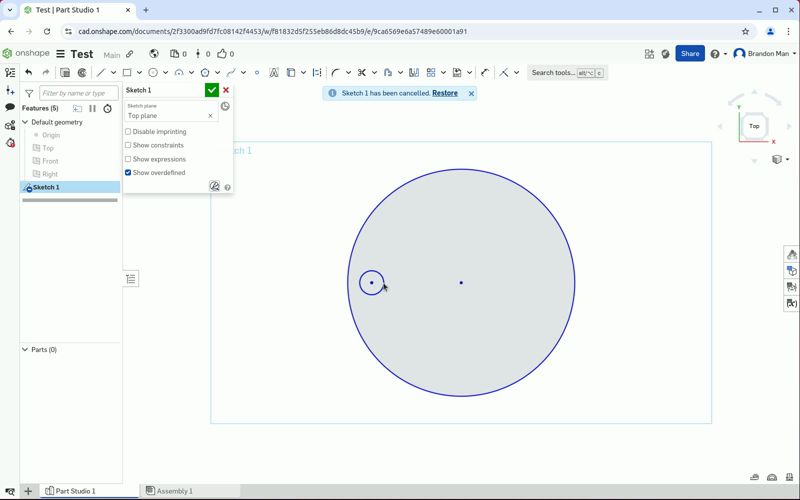
key_down(shift)
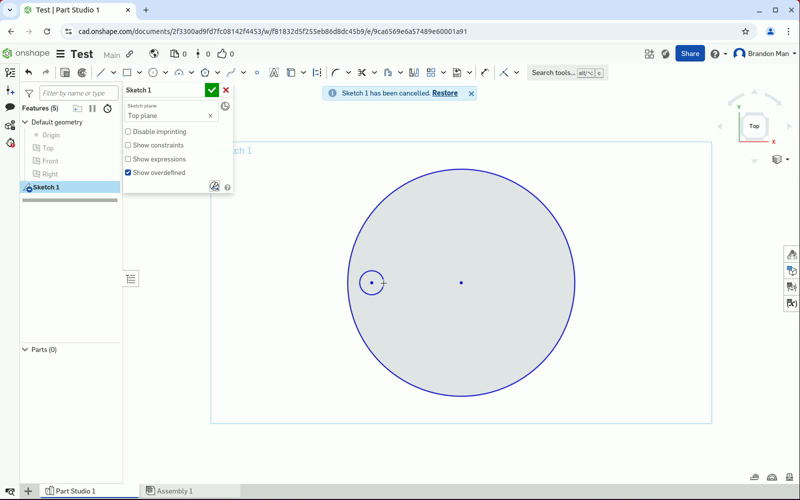
mouse_move(461, 282)
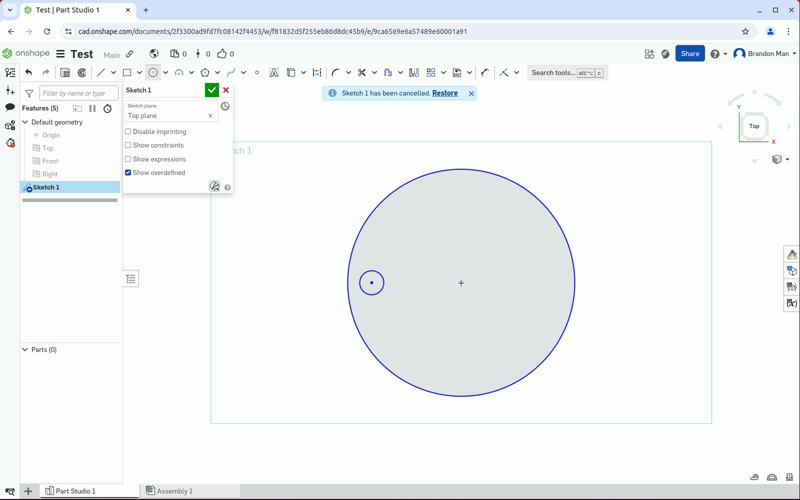
click(461, 282)
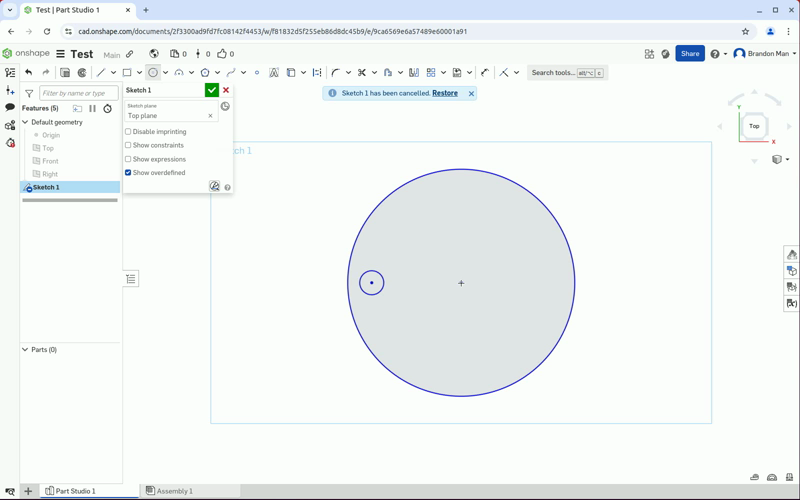
key_up(shift)
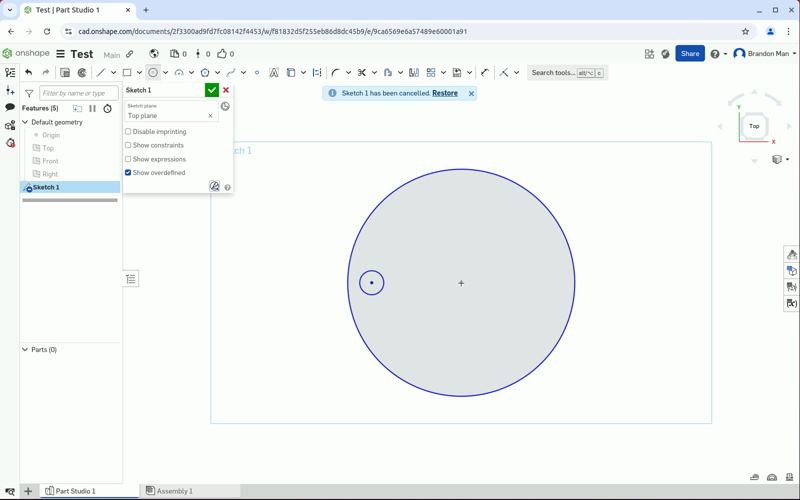
mouse_move(517, 282)
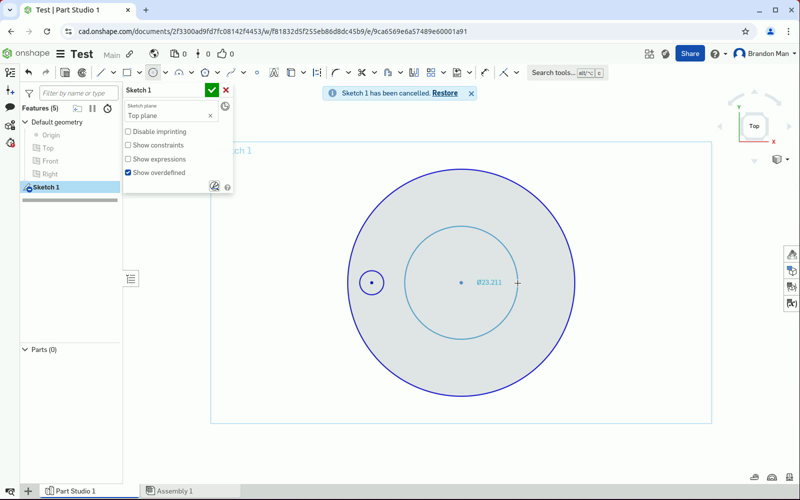
click(517, 282)
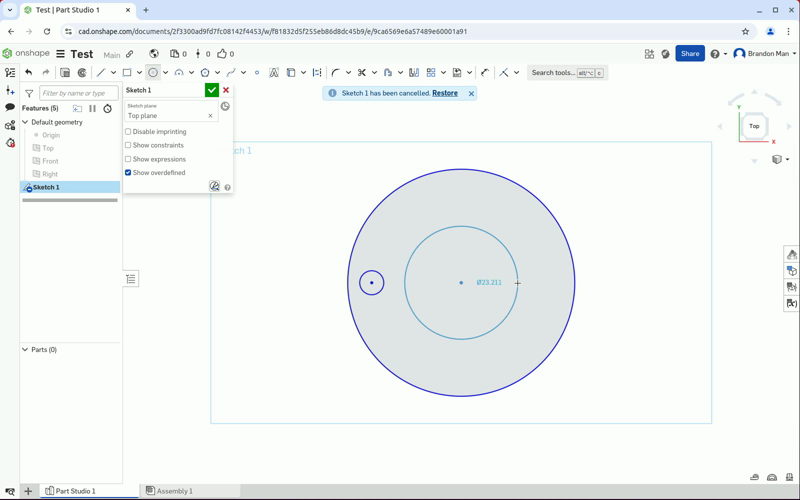
key(esc)
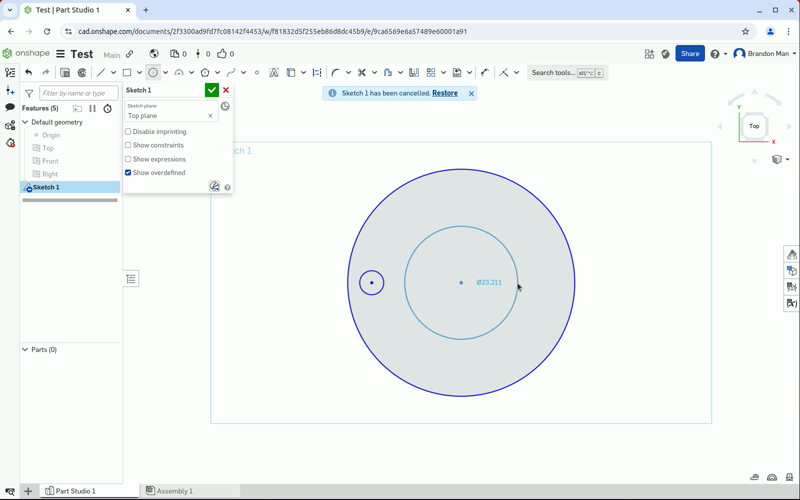
key(c)
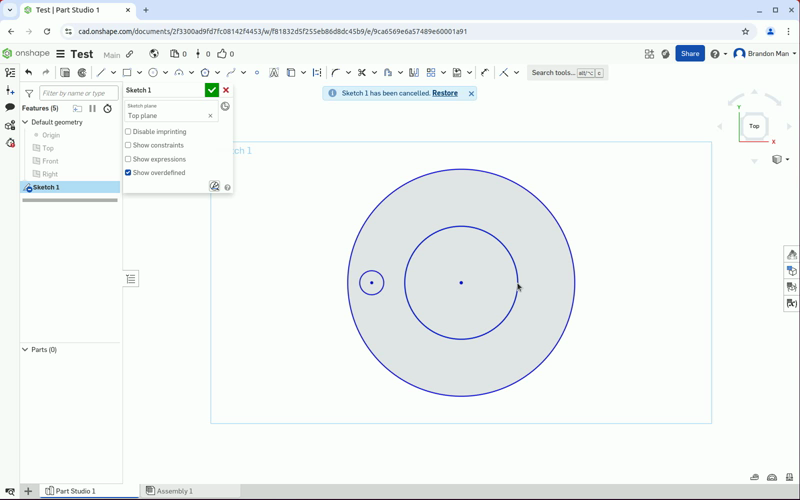
key_down(shift)
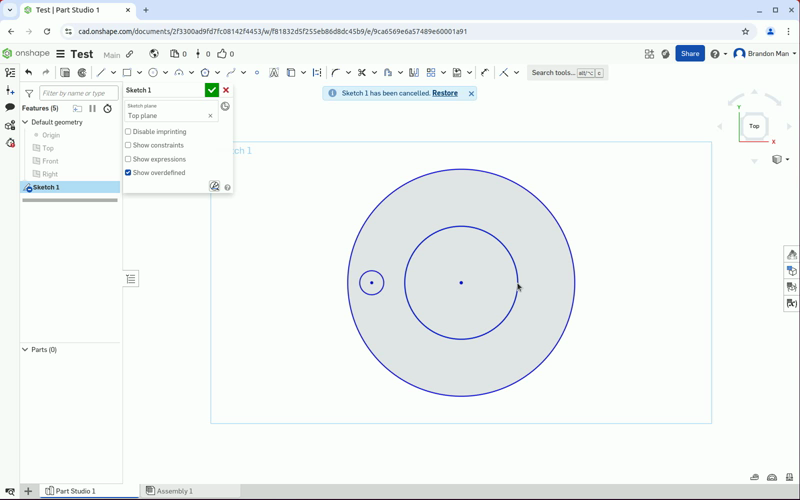
mouse_move(461, 372)
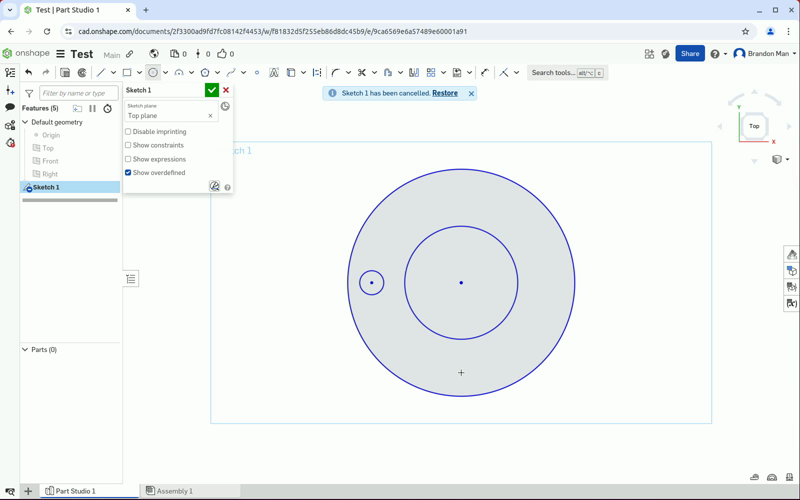
click(461, 372)
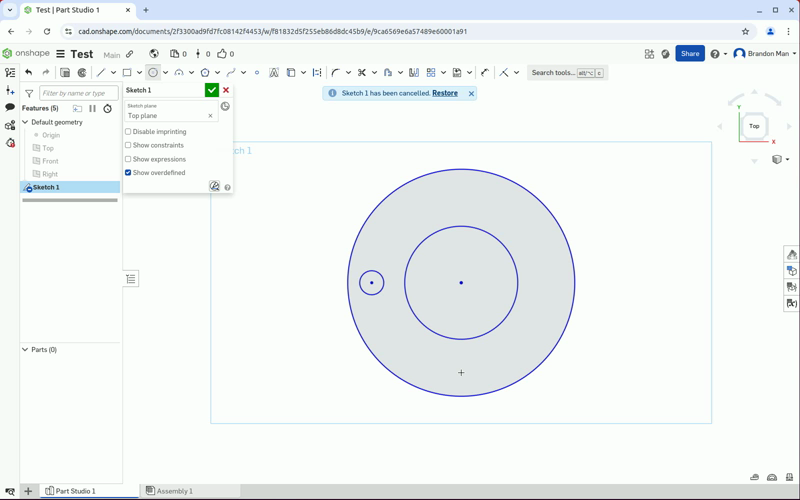
key_up(shift)
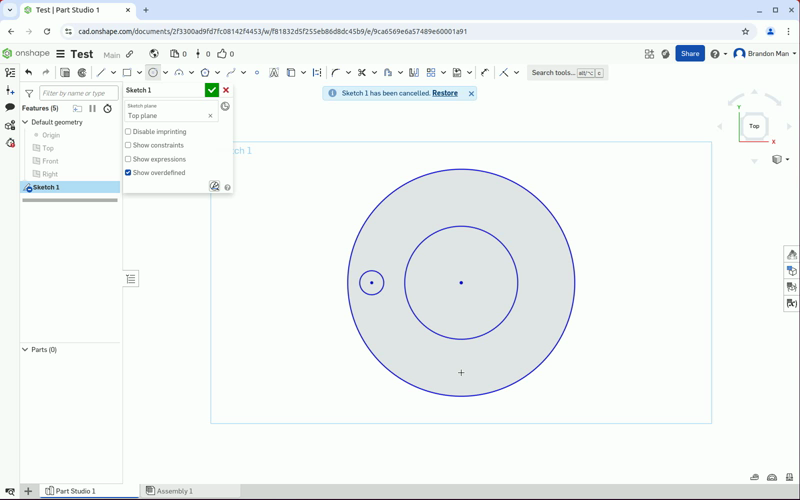
mouse_move(473, 372)
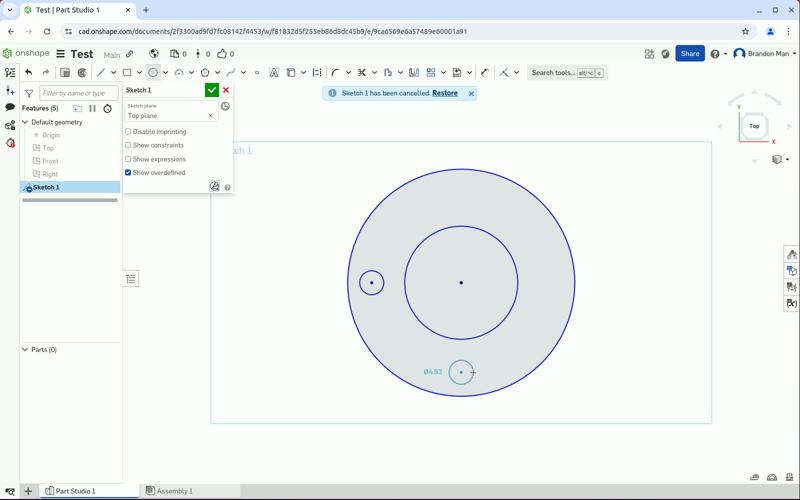
click(473, 372)
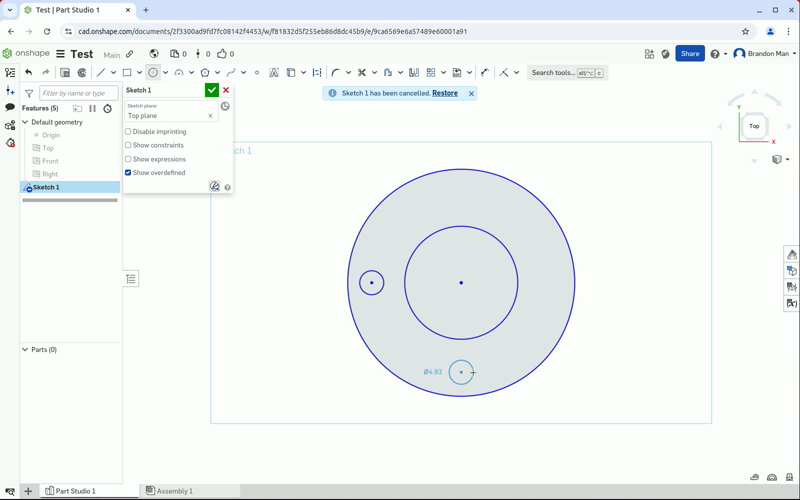
key(esc)
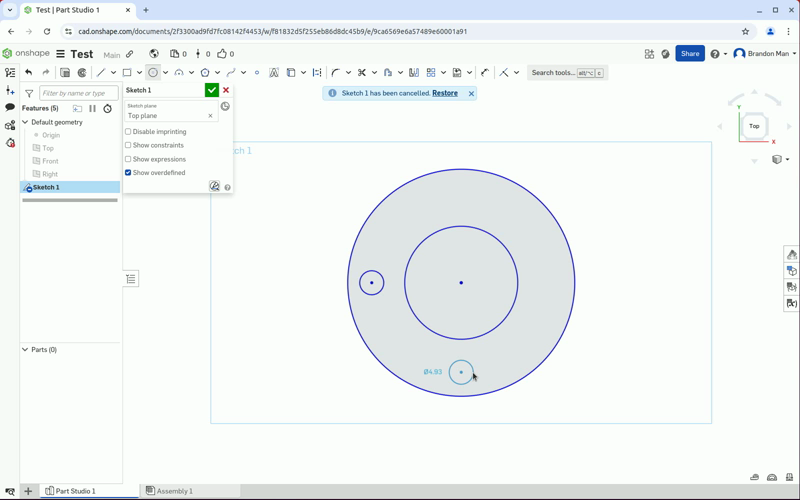
key(c)
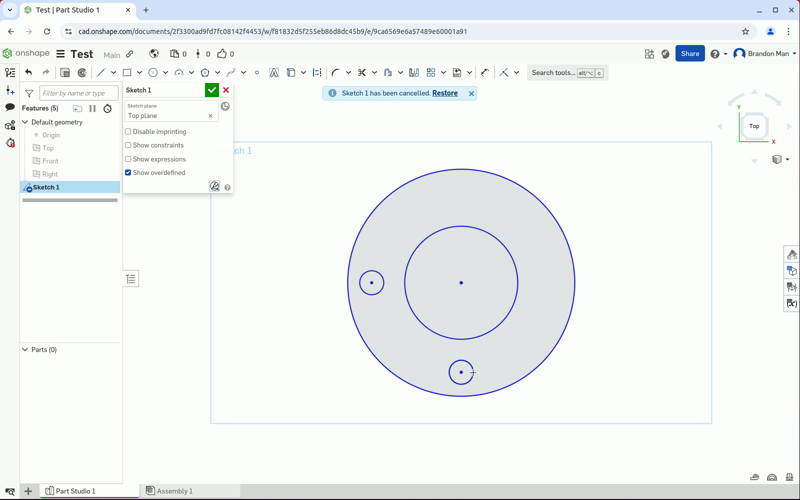
key_down(shift)
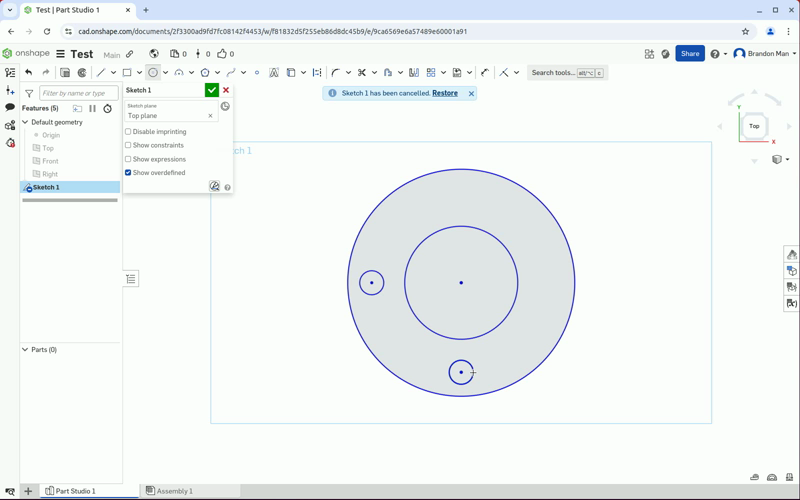
mouse_move(461, 193)
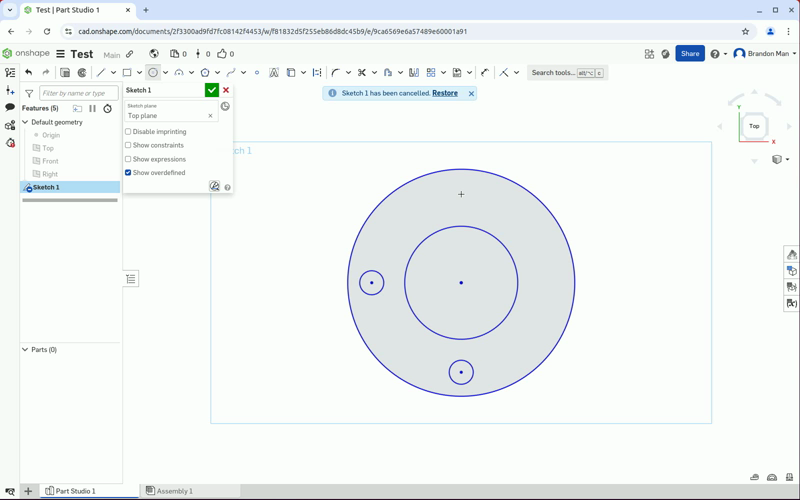
click(461, 193)
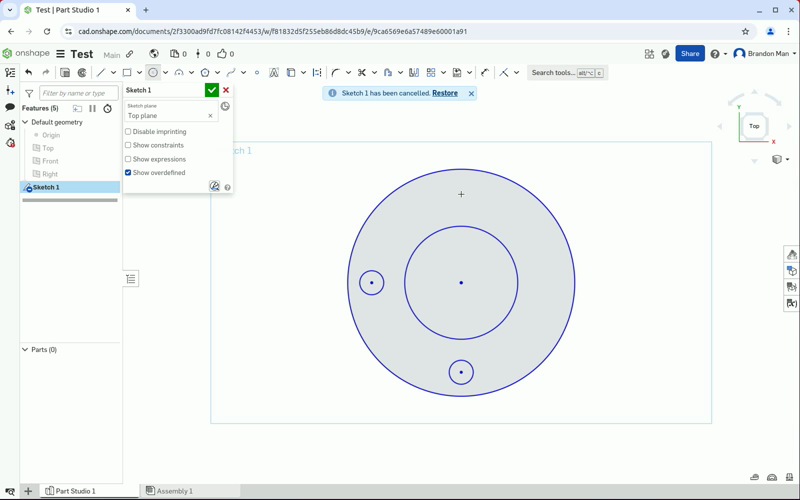
key_up(shift)
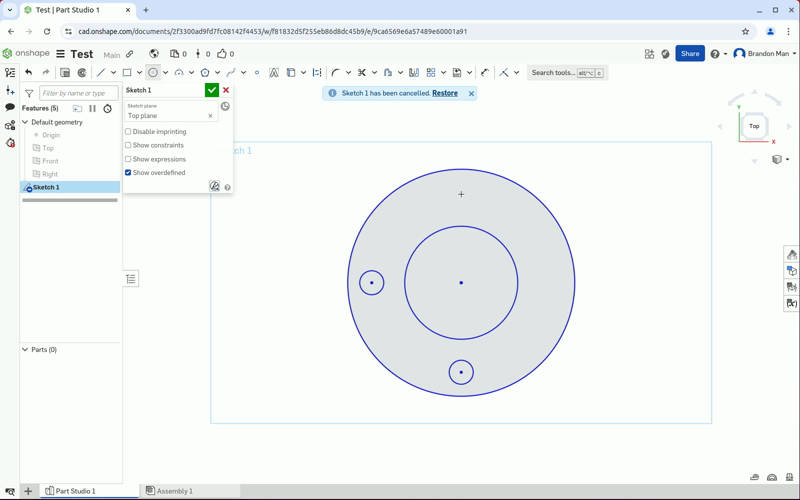
mouse_move(473, 193)
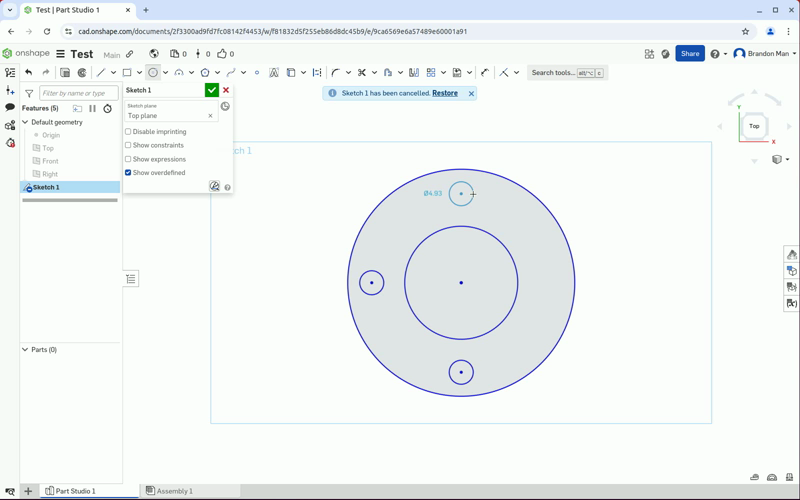
click(473, 193)
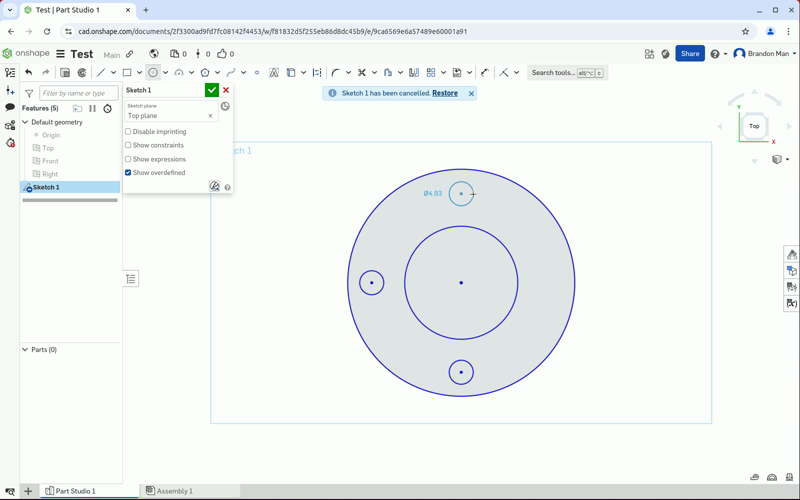
key(esc)
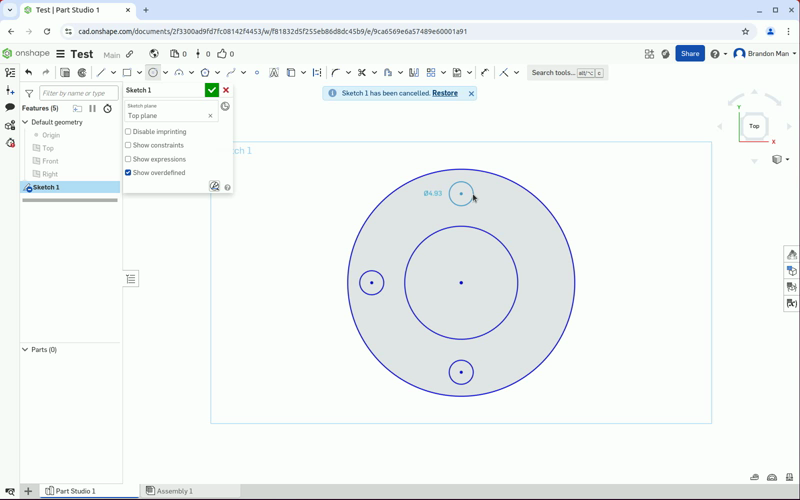
key(c)
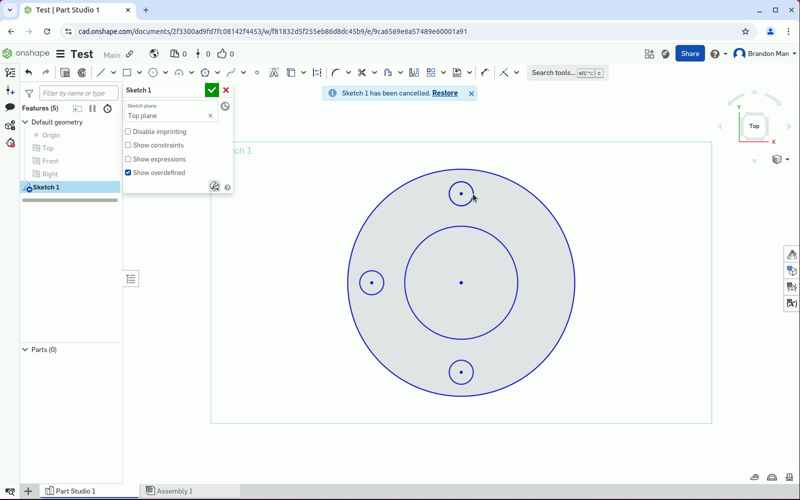
key_down(shift)
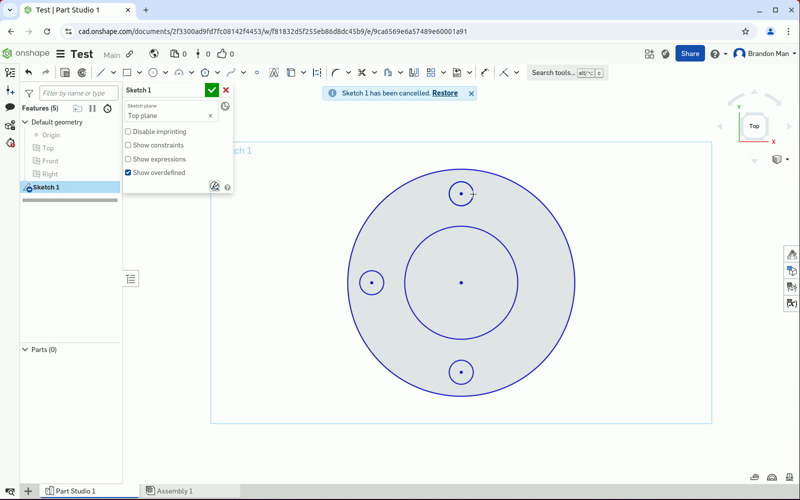
mouse_move(550, 282)
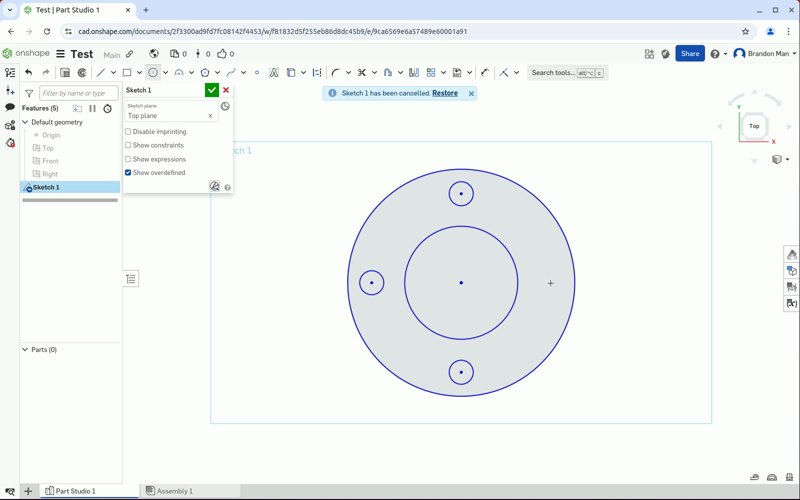
click(550, 282)
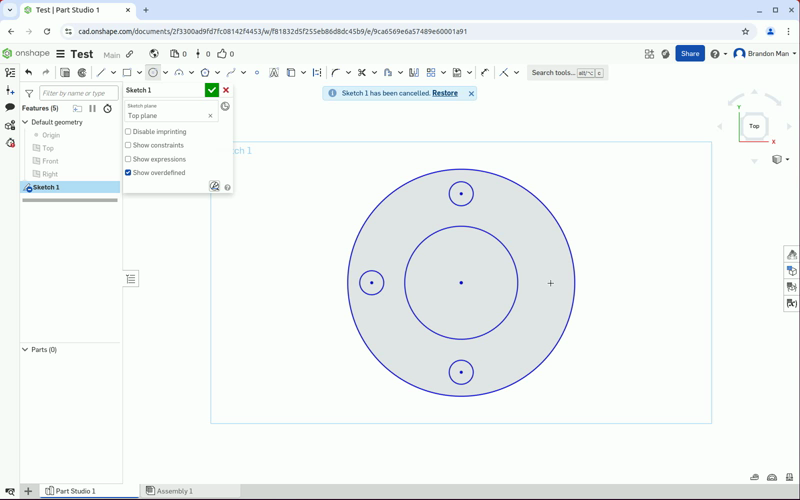
key_up(shift)
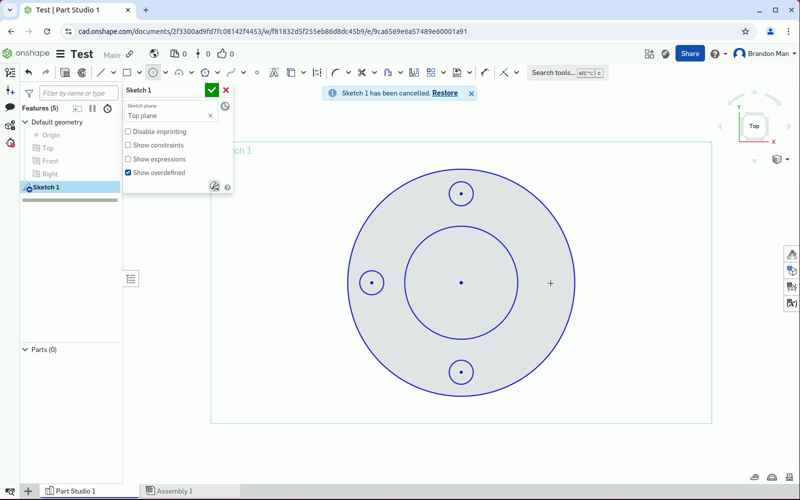
mouse_move(562, 282)
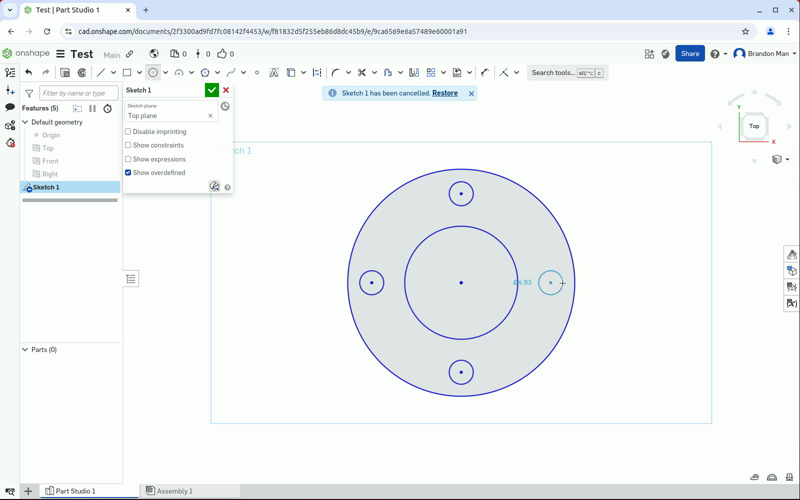
click(562, 282)
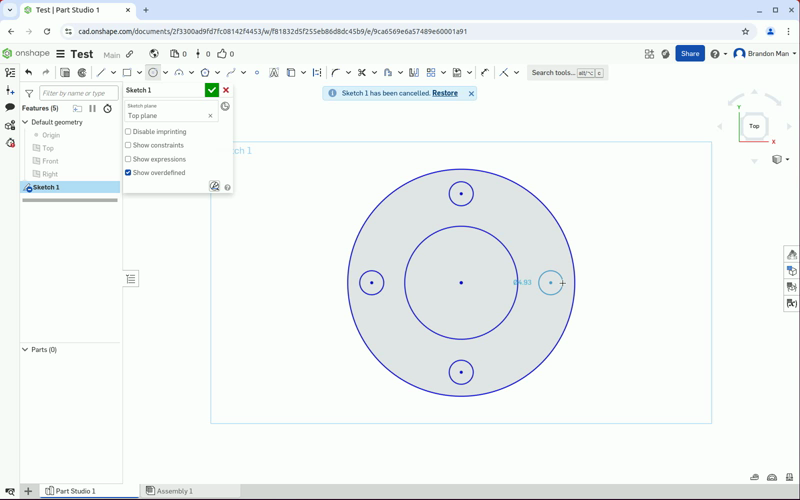
key(esc)
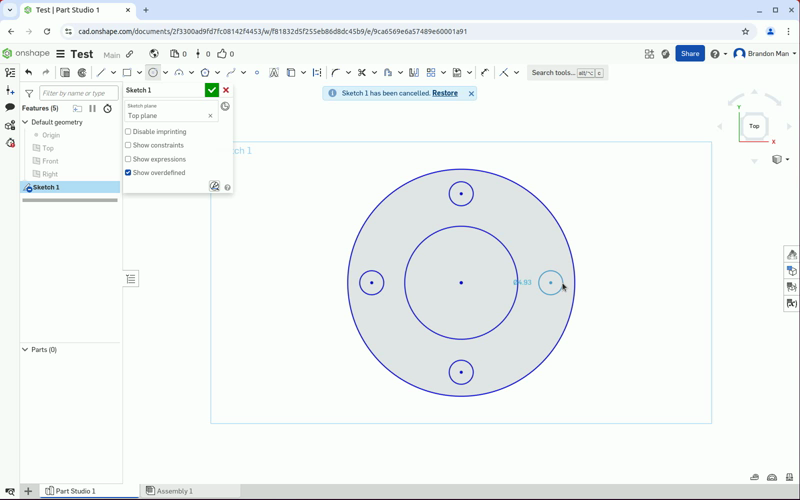
mouse_move(400, 327)
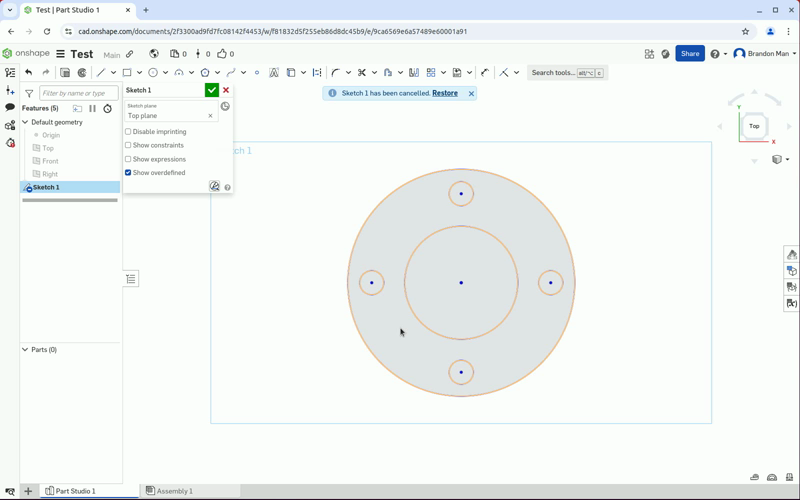
click(400, 327)
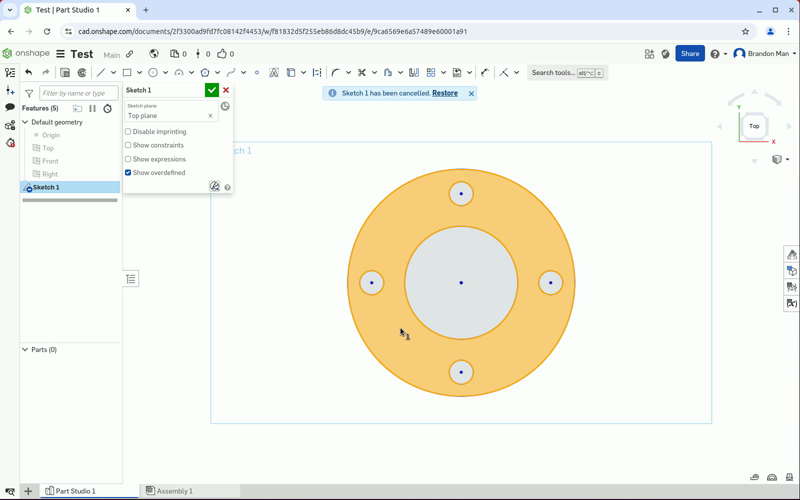
mouse_move(73, 352)
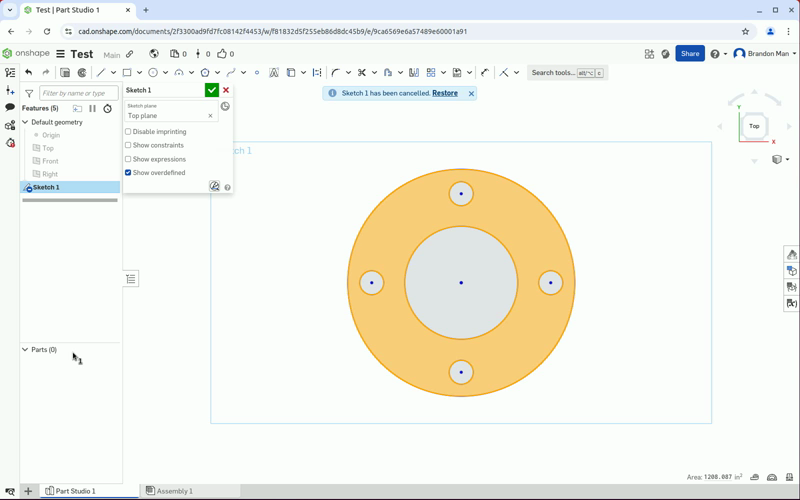
key(shift+y)
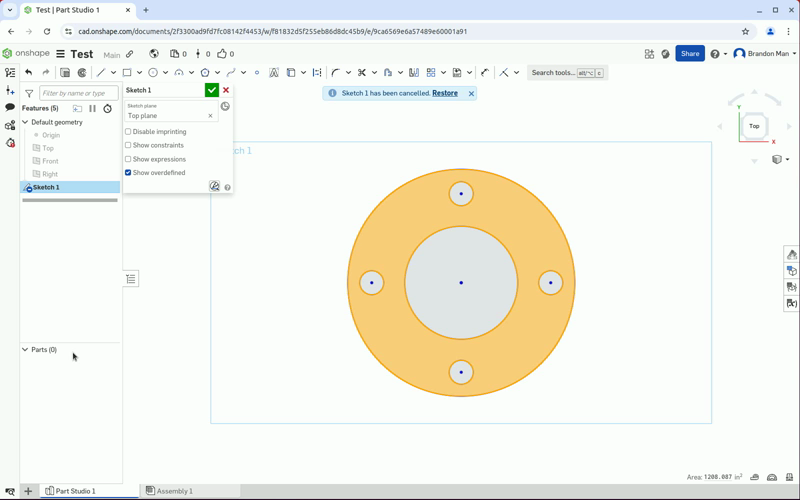
key(shift+e)
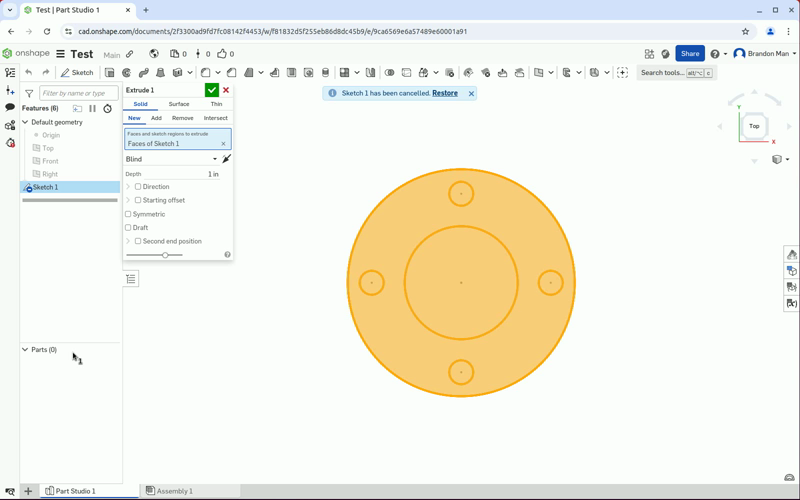
mouse_move(143, 106)
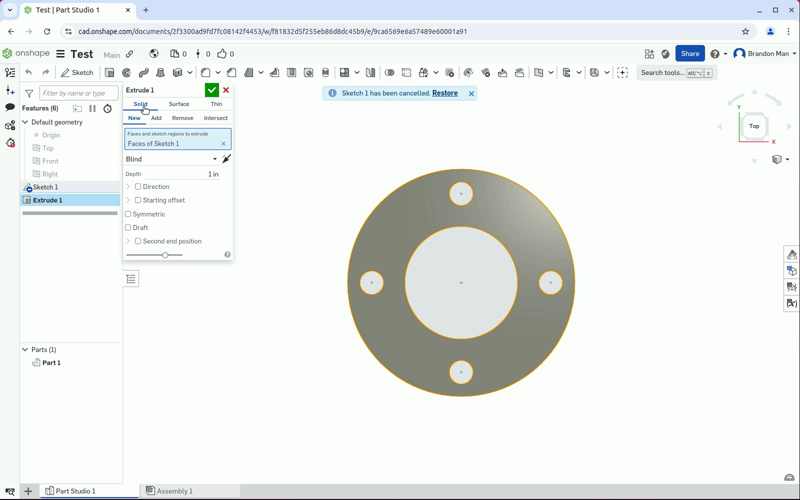
click(143, 106)
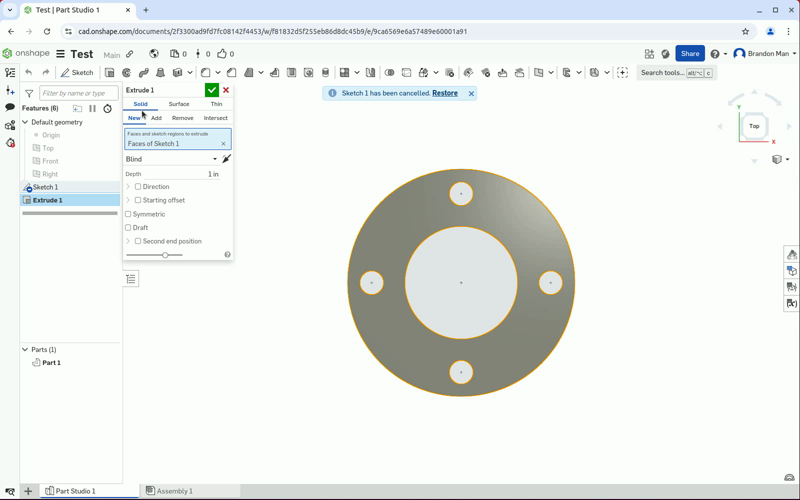
mouse_move(137, 120)
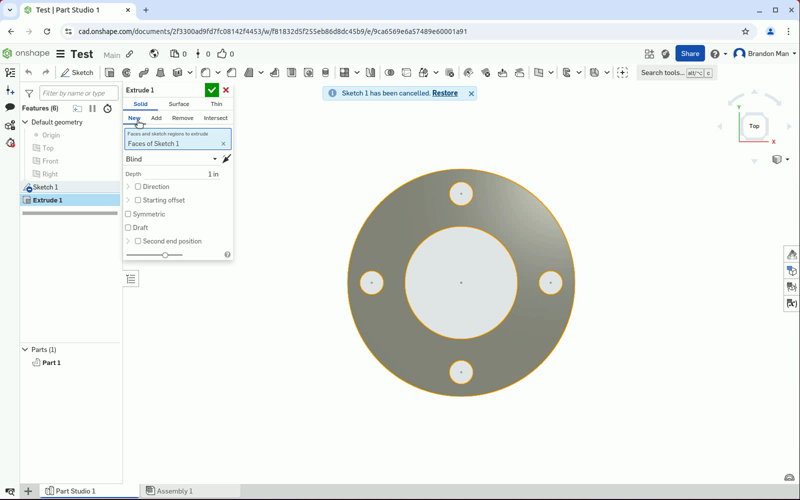
click(137, 120)
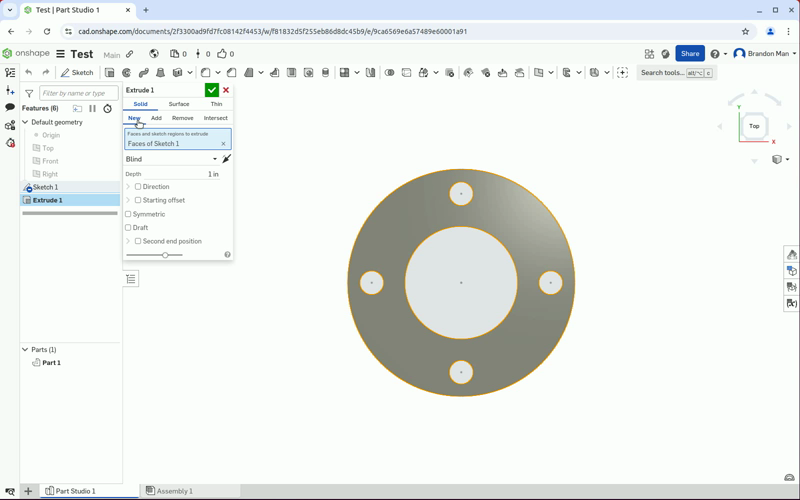
key(tab, 4)
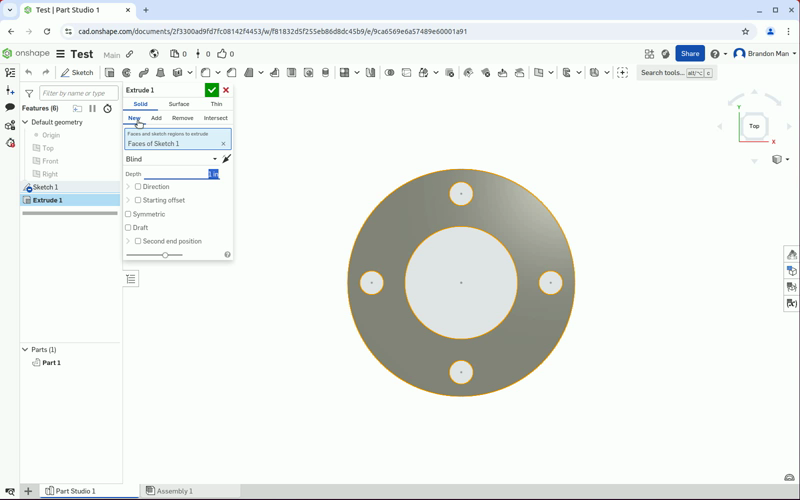
text(9.147)
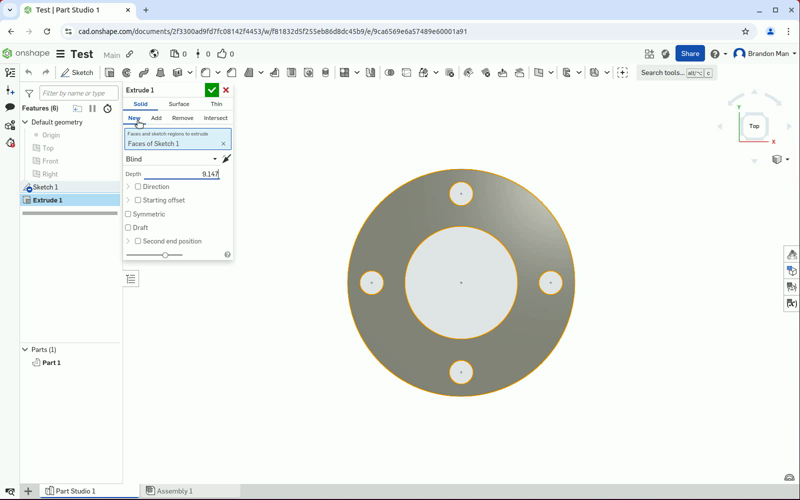
key(enter)
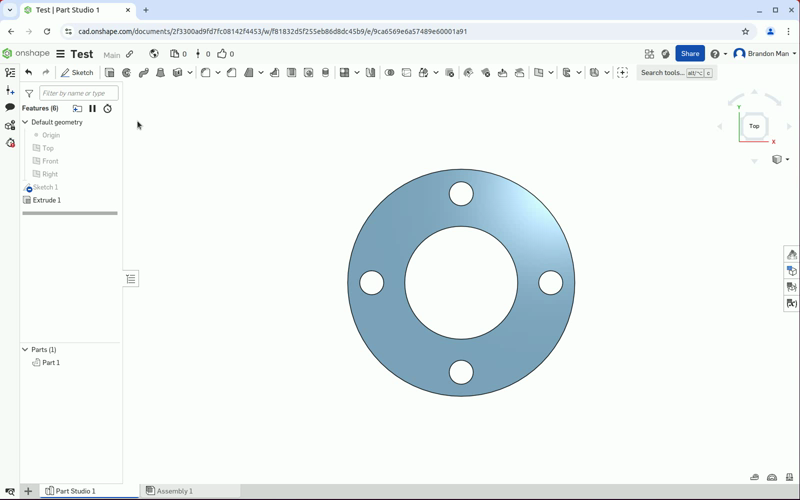
key(shift+h)
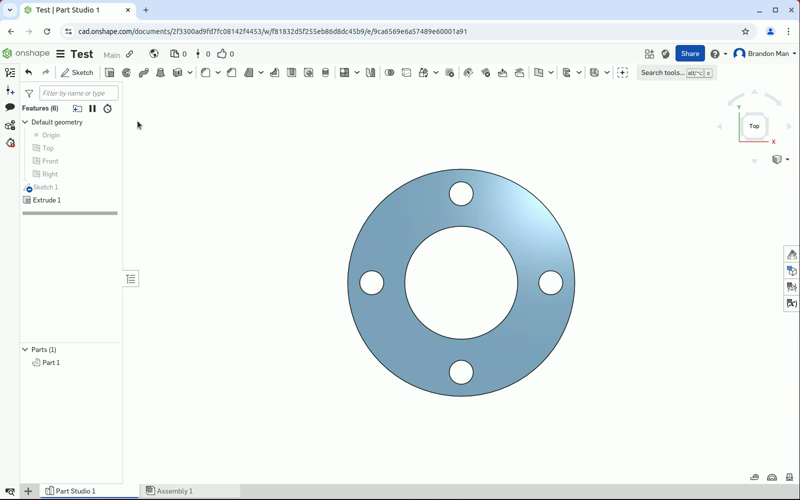
key(shift+h)
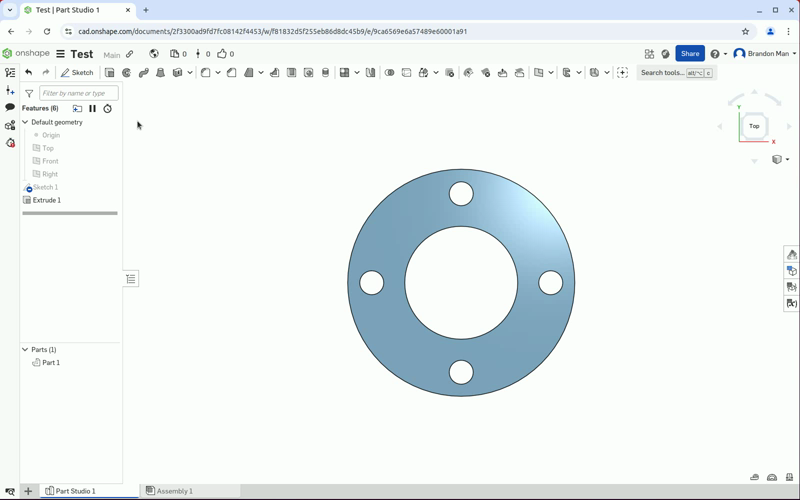
mouse_move(73, 189)
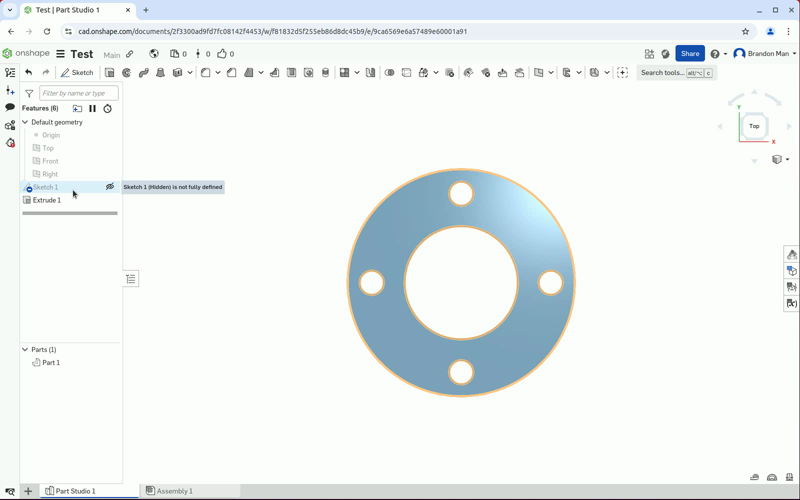
click(73, 189)
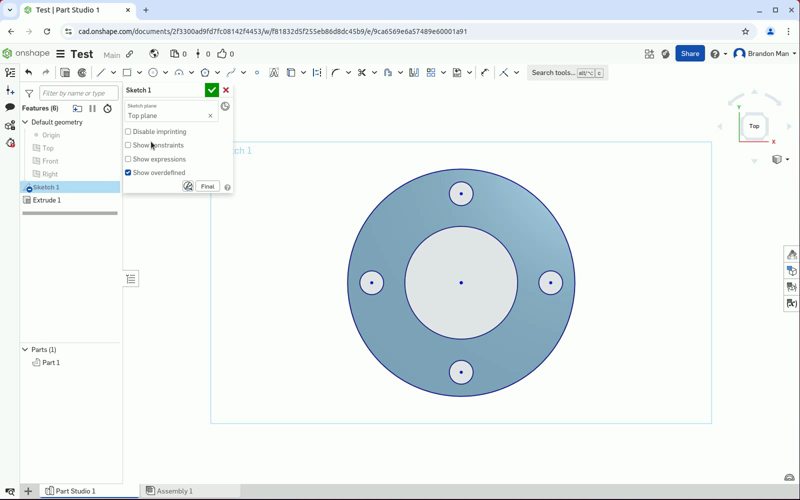
mouse_move(229, 92)
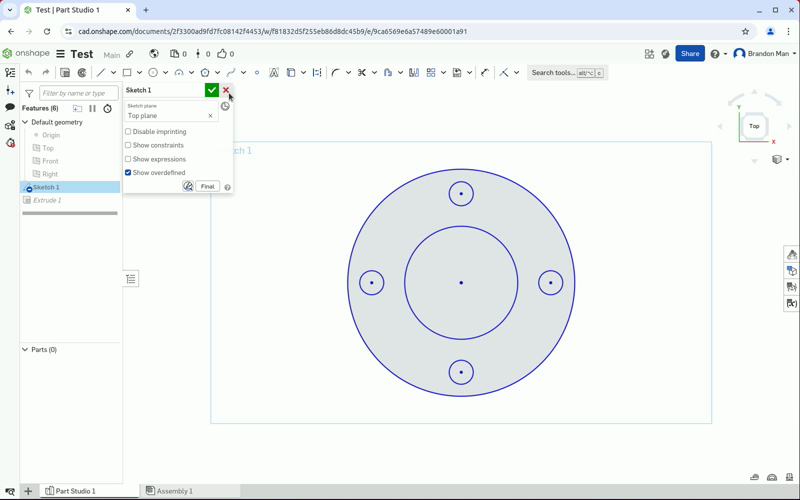
click(229, 92)
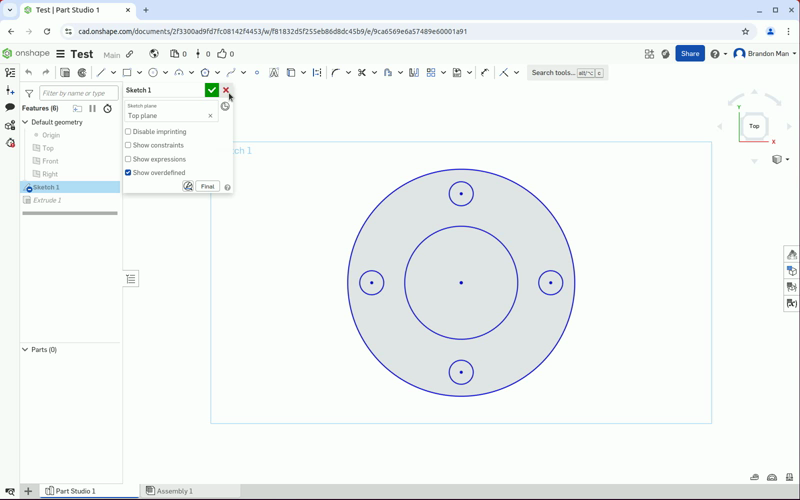
key(shift+s)
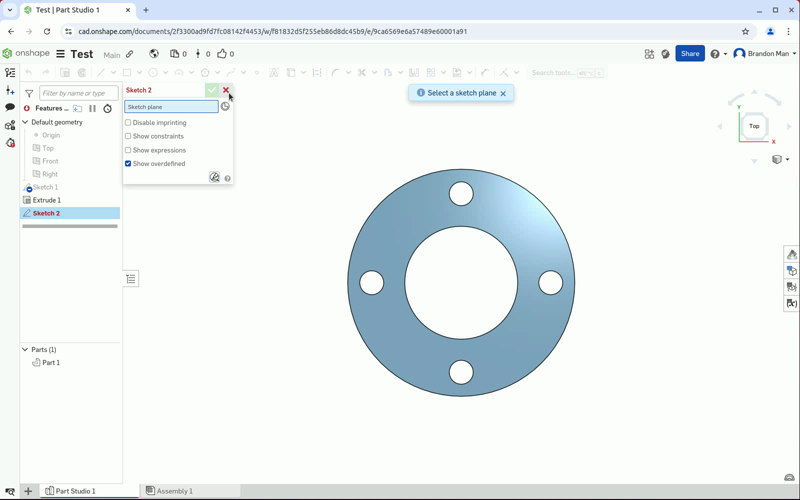
mouse_move(73, 150)
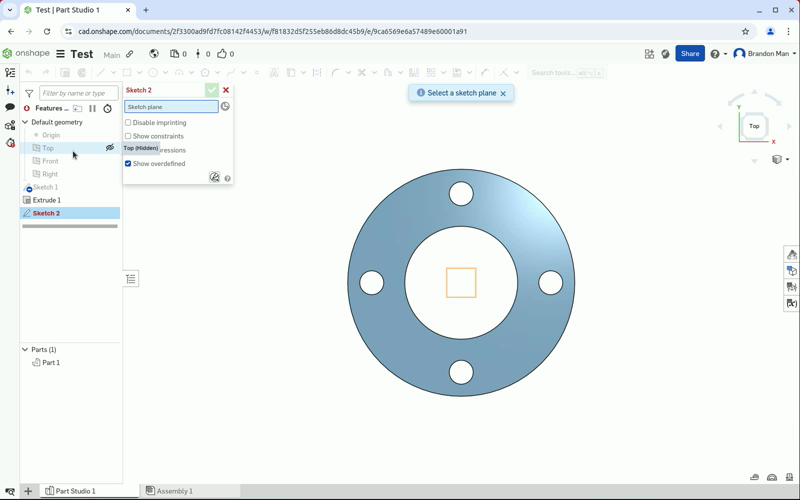
click(73, 150)
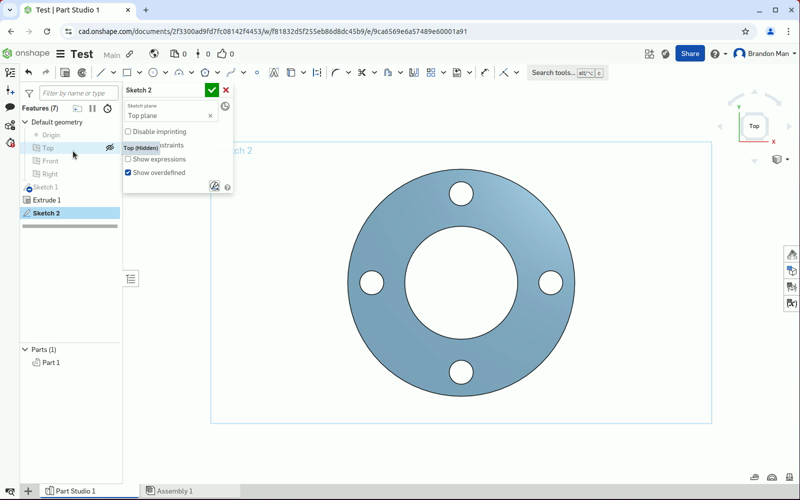
mouse_move(73, 352)
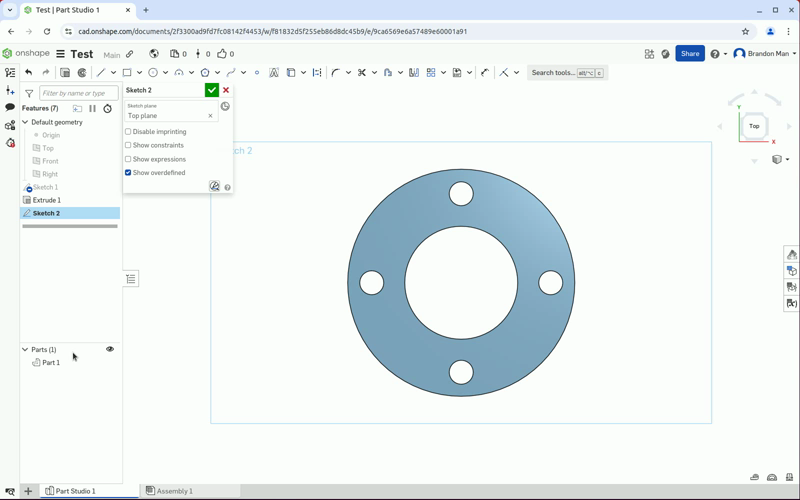
key(y)
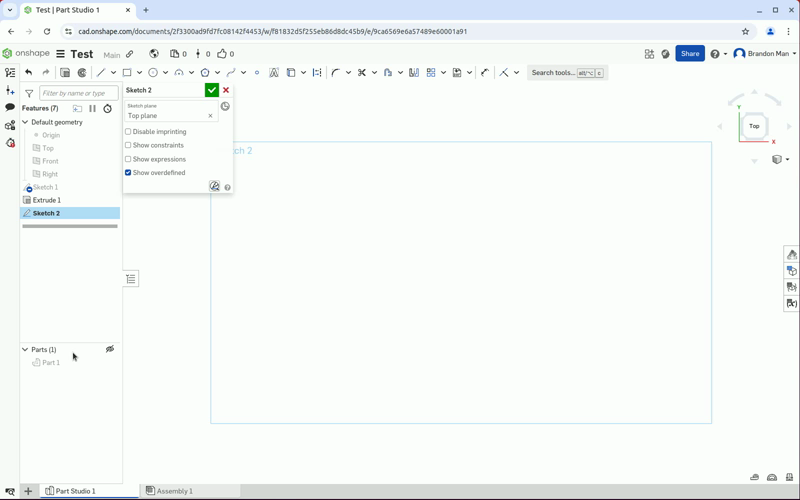
key(c)
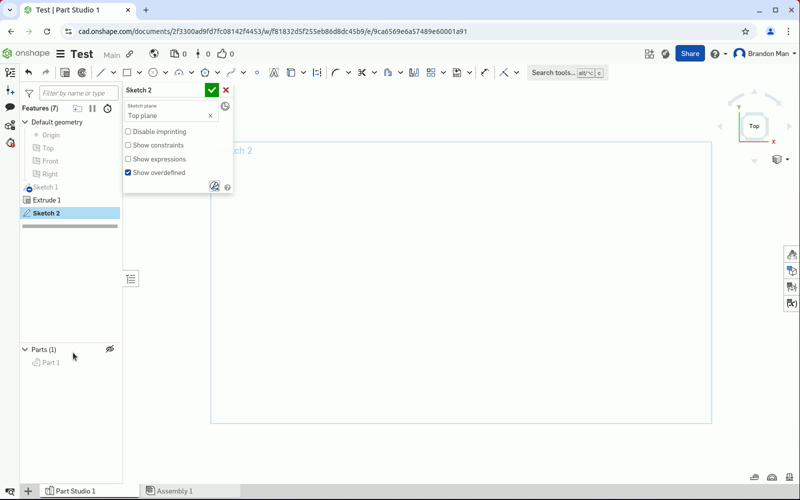
key_down(shift)
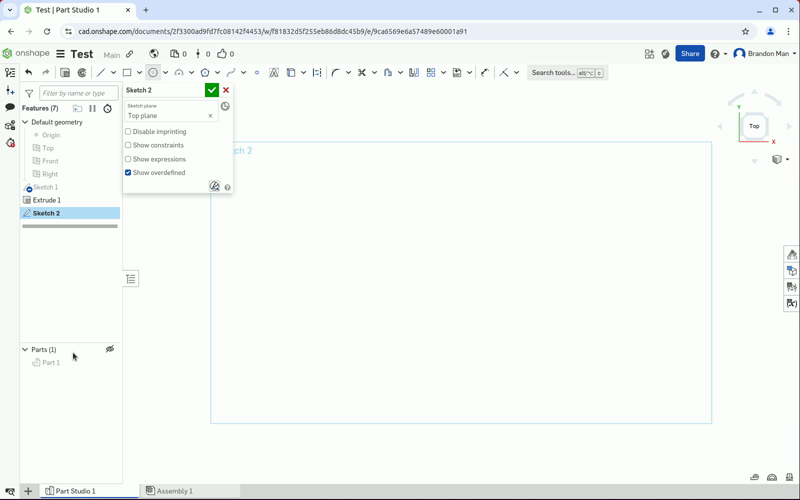
mouse_move(461, 282)
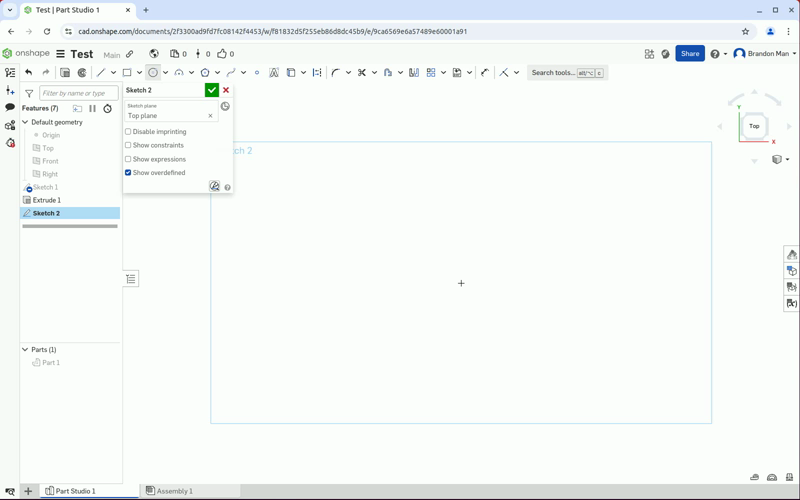
click(461, 282)
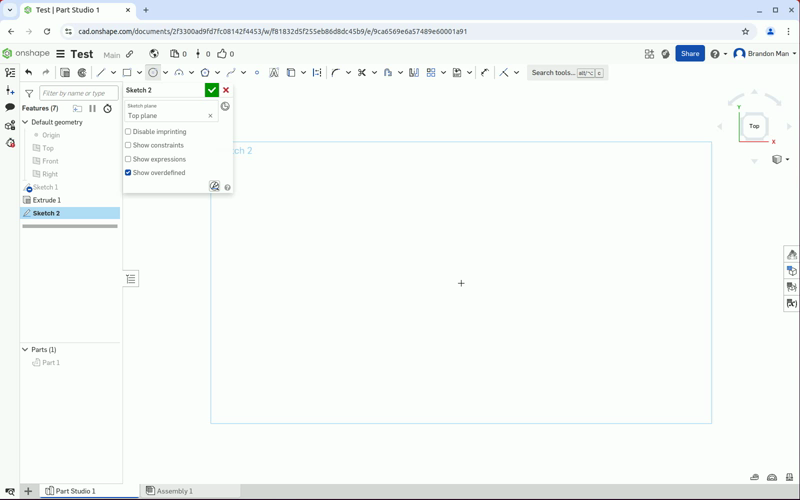
key_up(shift)
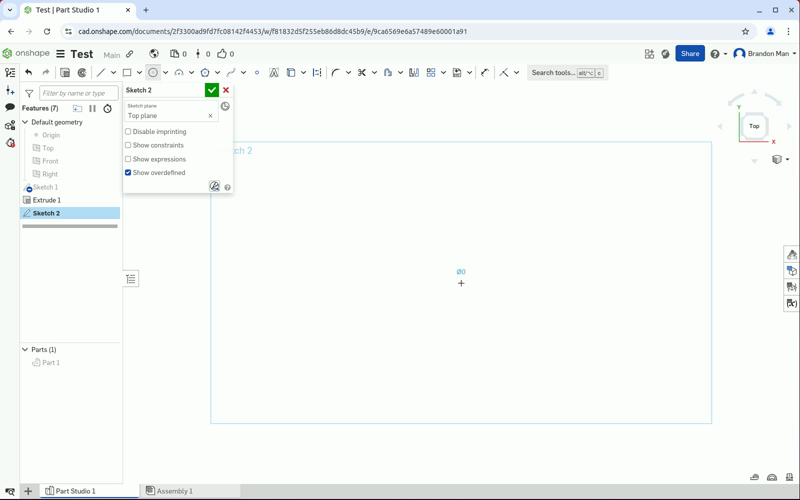
mouse_move(518, 282)
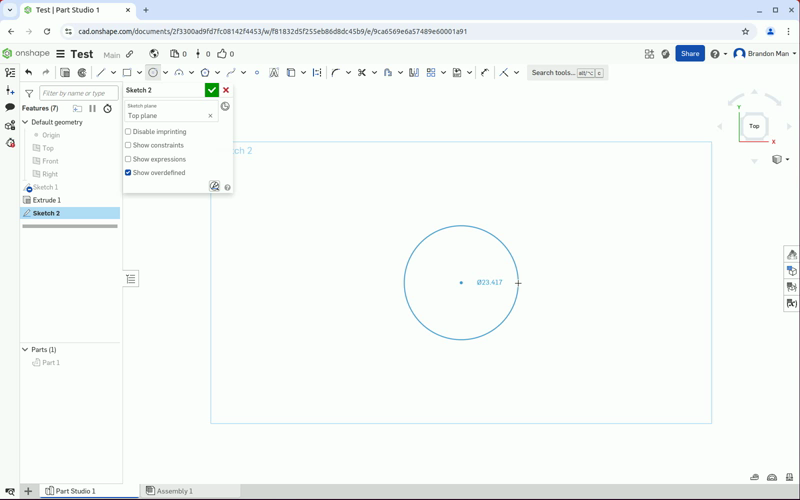
click(518, 282)
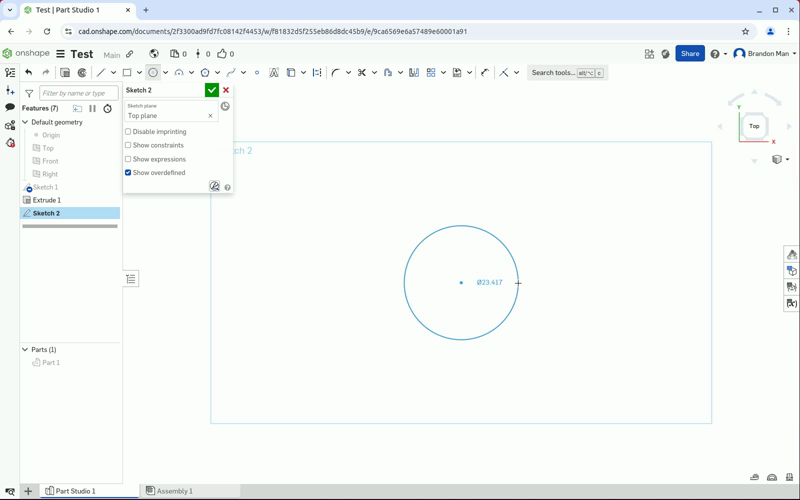
key(esc)
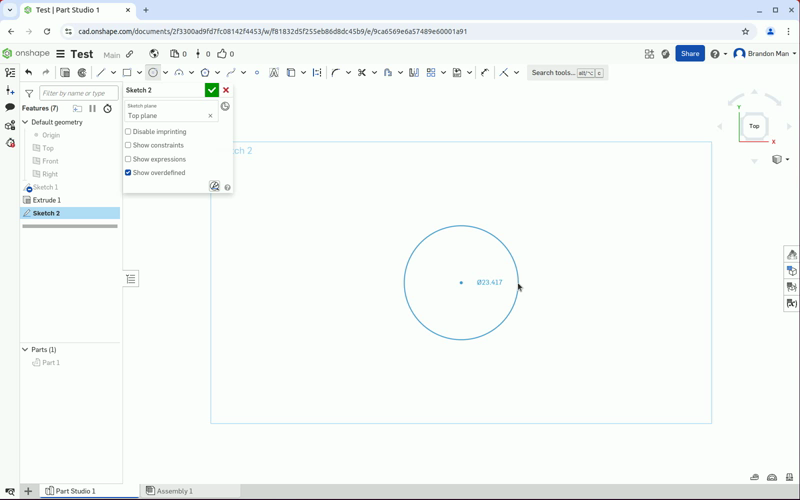
key(c)
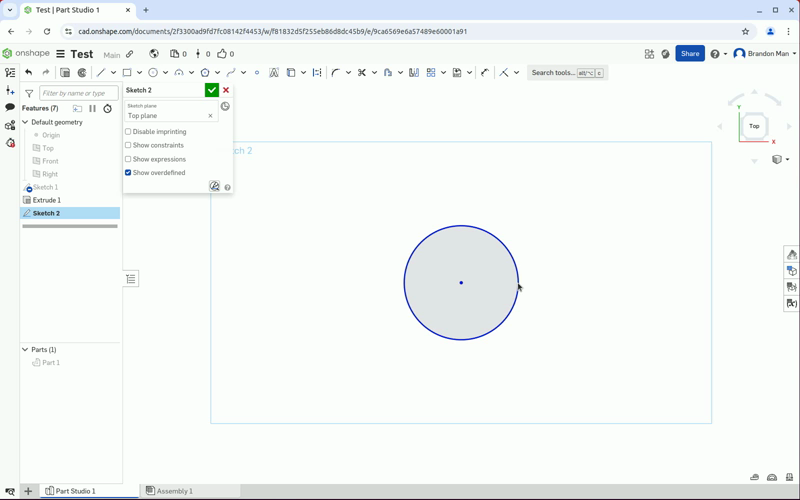
key_down(shift)
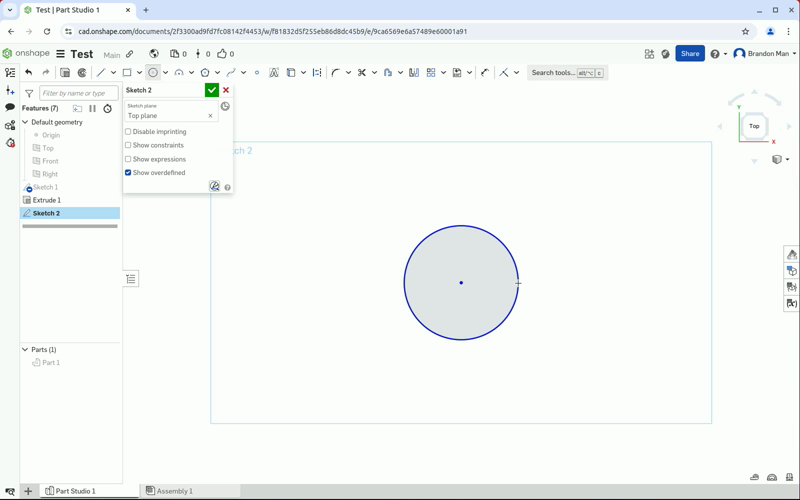
mouse_move(461, 282)
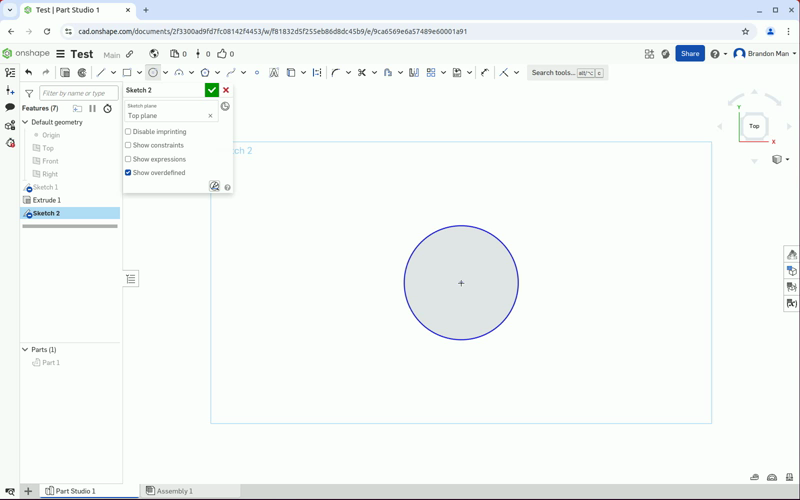
click(461, 282)
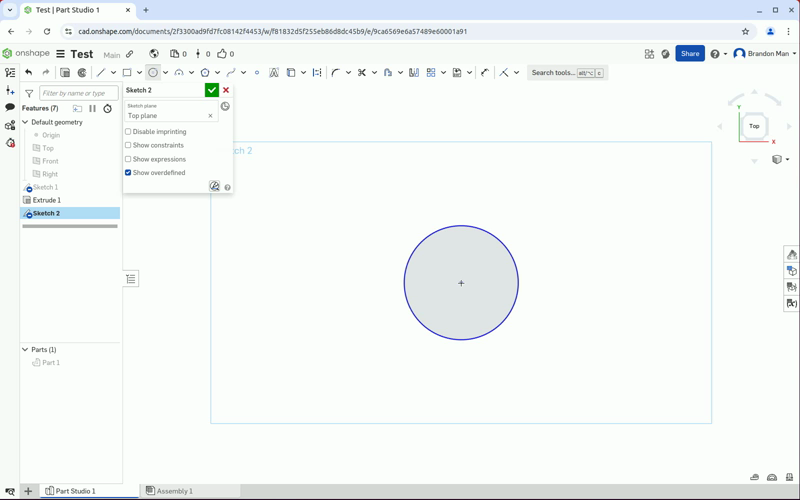
key_up(shift)
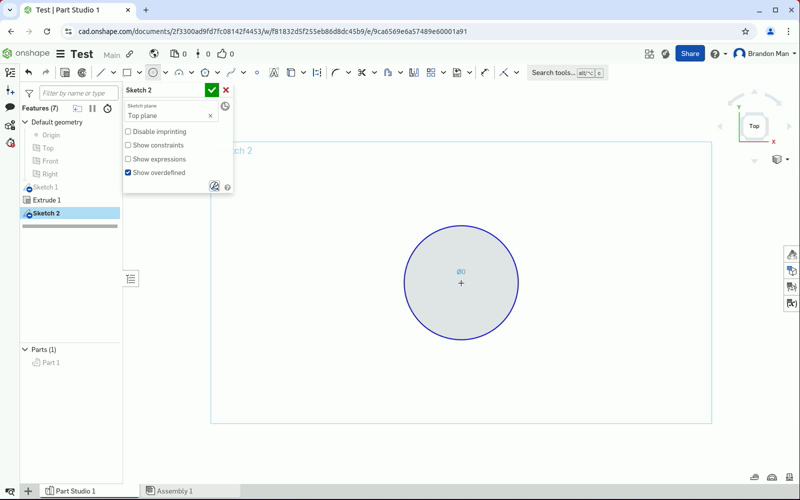
mouse_move(494, 282)
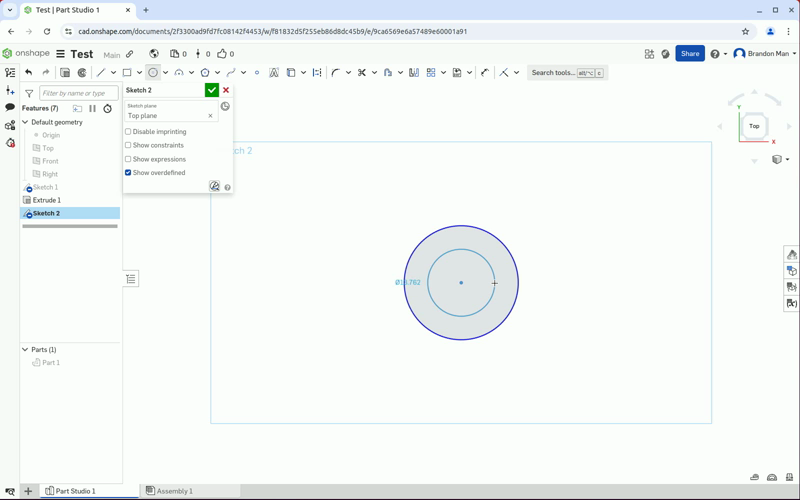
click(494, 282)
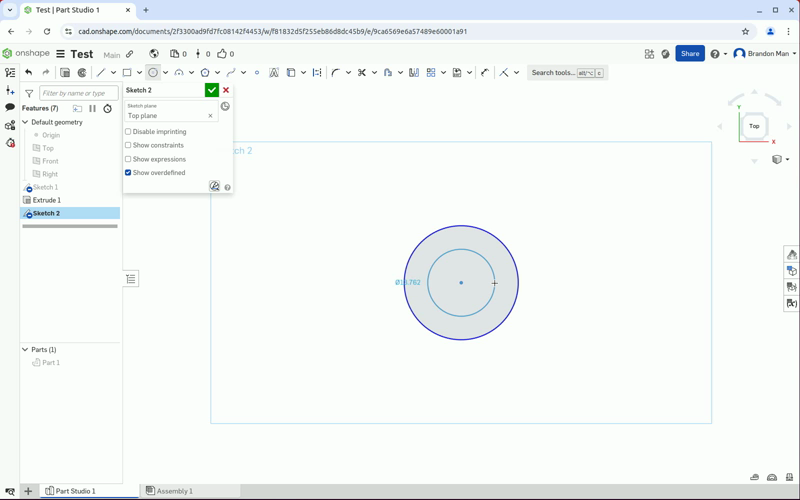
key(esc)
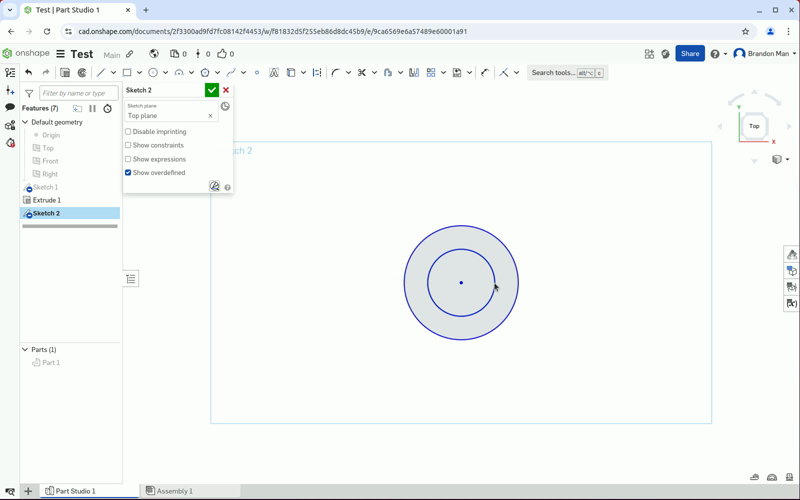
mouse_move(509, 290)
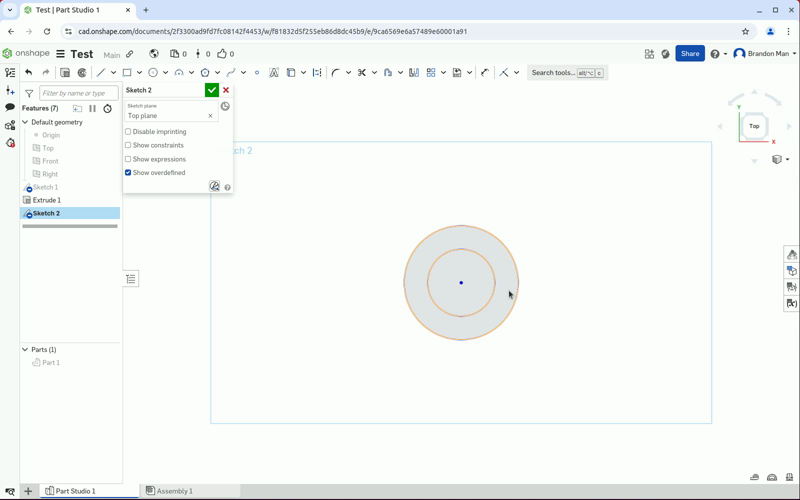
click(509, 290)
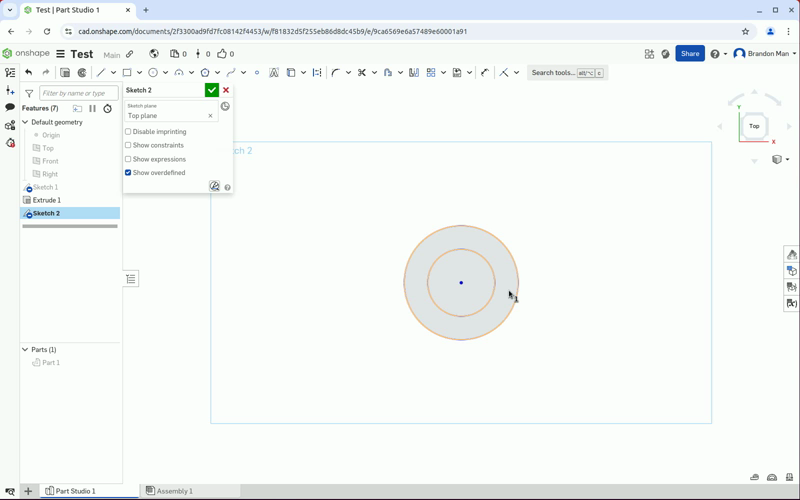
mouse_move(73, 352)
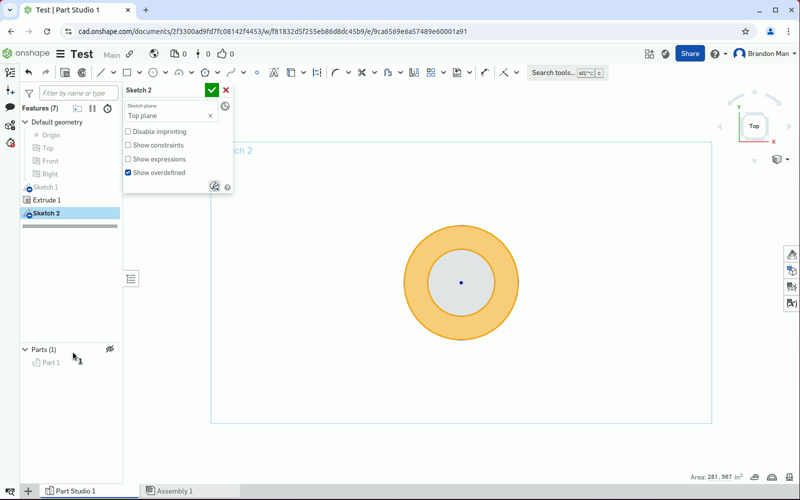
key(shift+y)
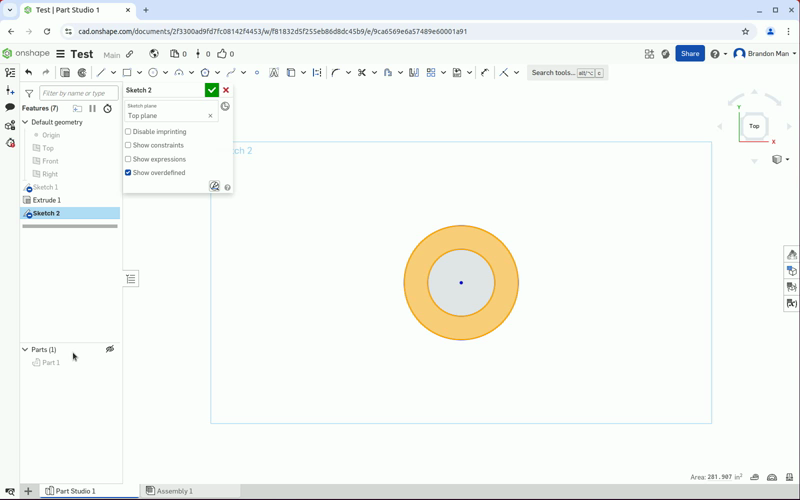
key(shift+e)
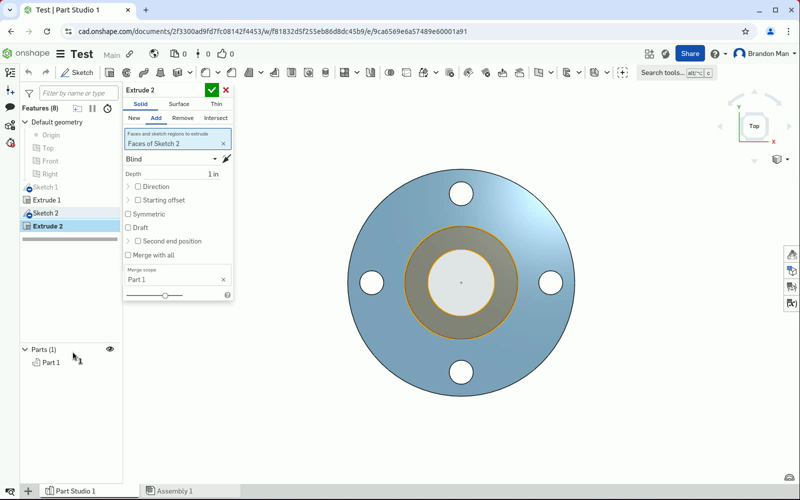
mouse_move(143, 106)
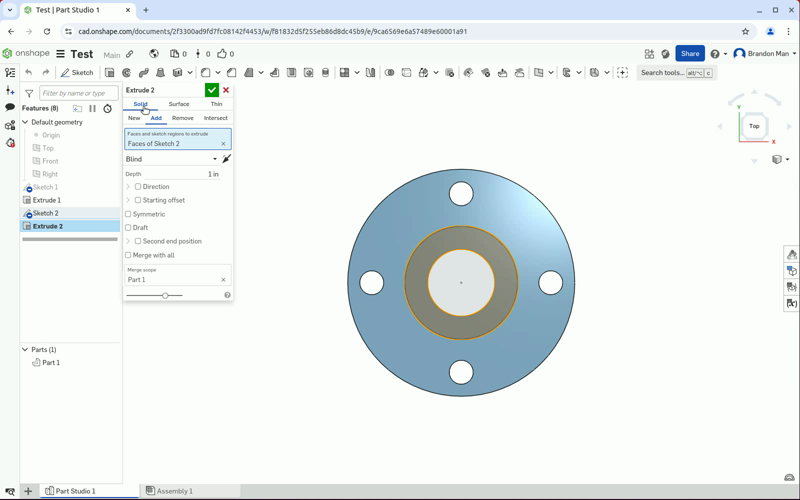
click(143, 106)
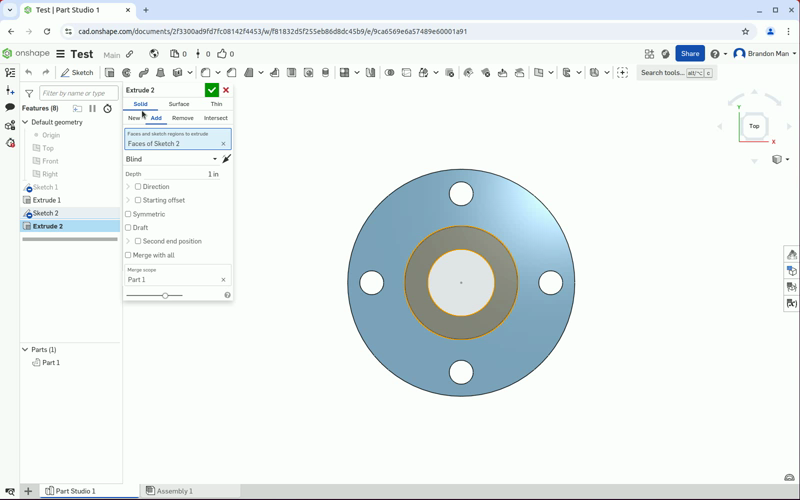
mouse_move(137, 120)
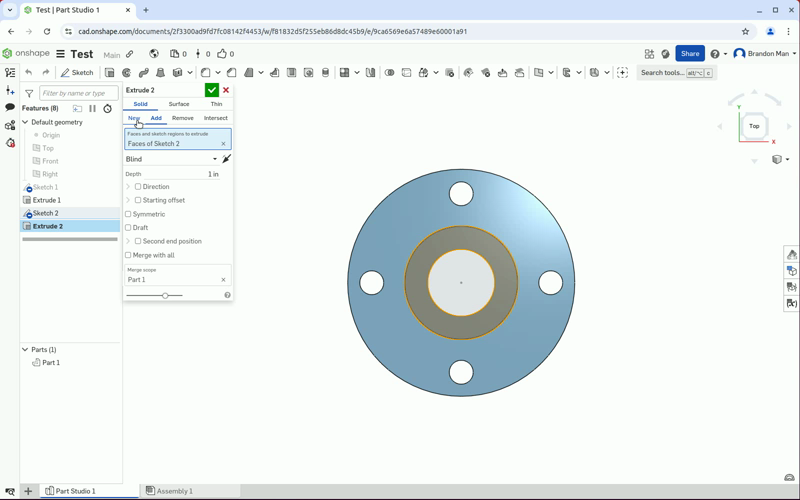
click(137, 120)
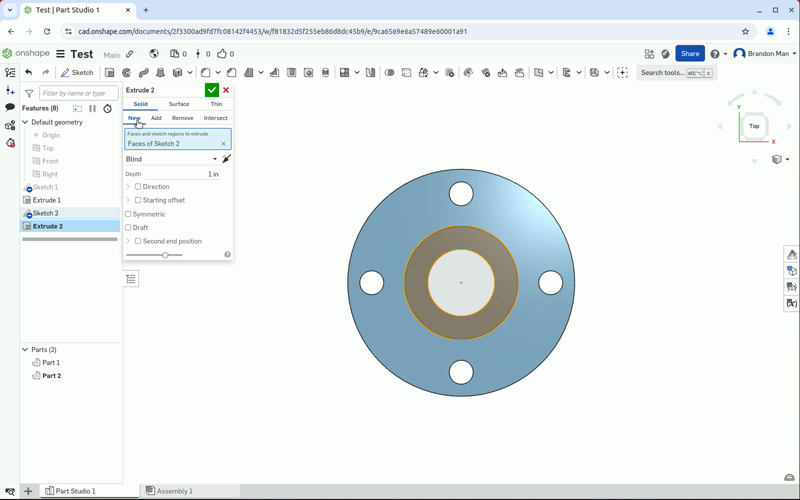
key(tab, 4)
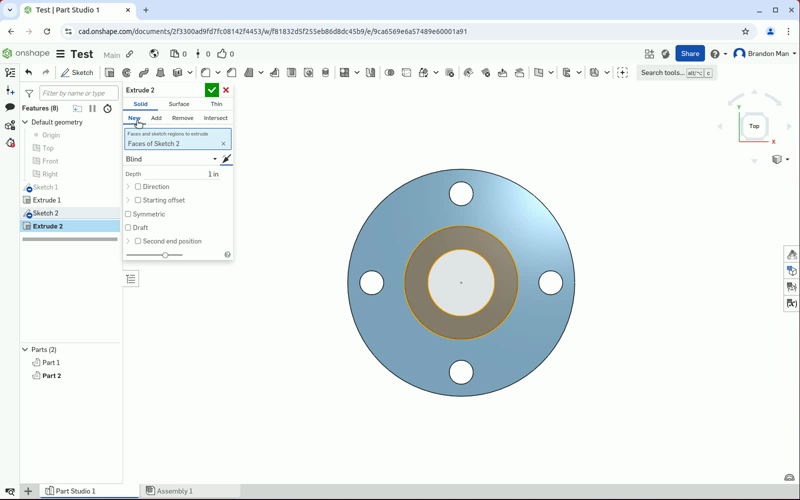
text(18.535)
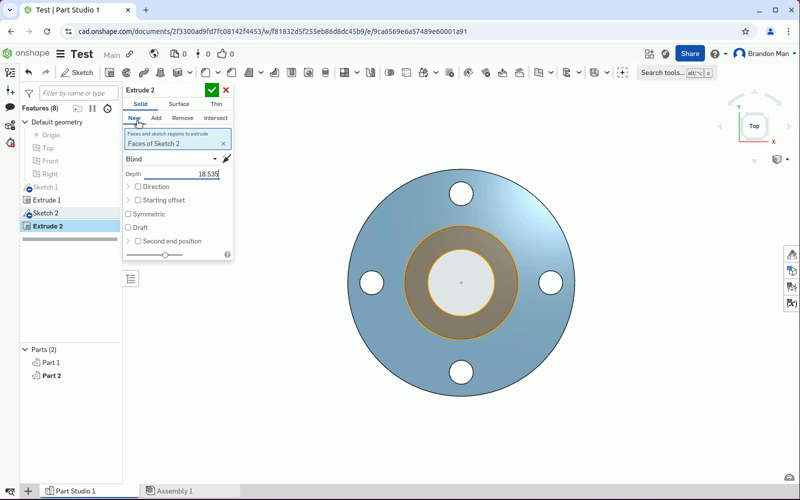
key(enter)
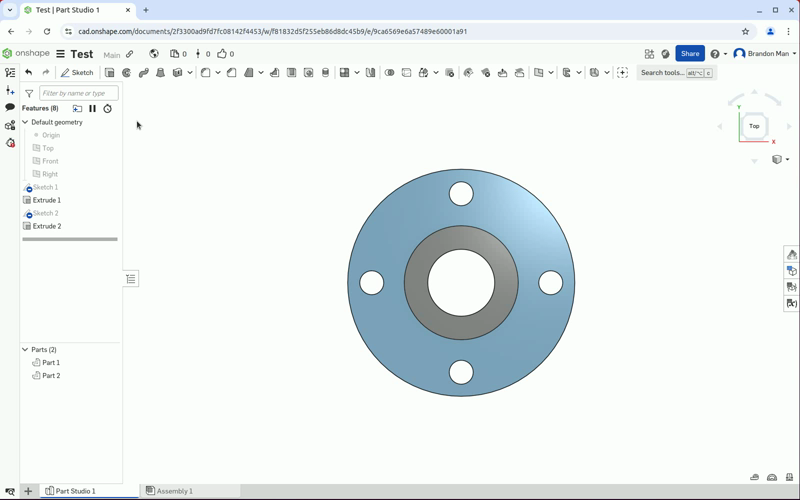
key(shift+h)
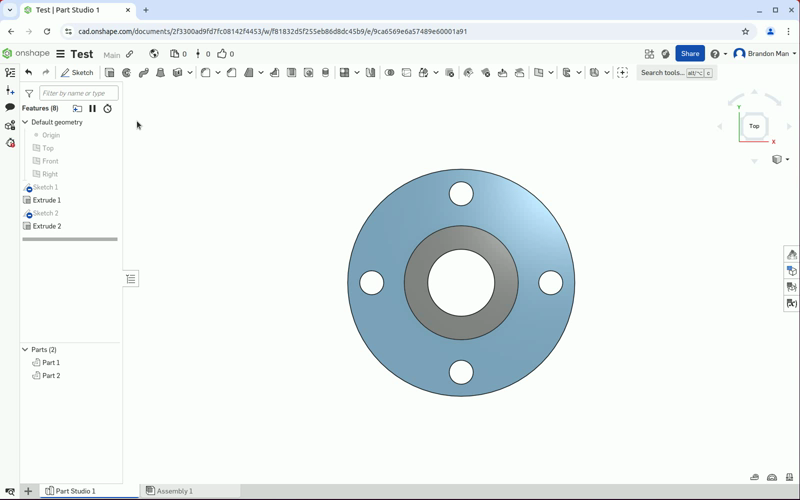
key(shift+h)
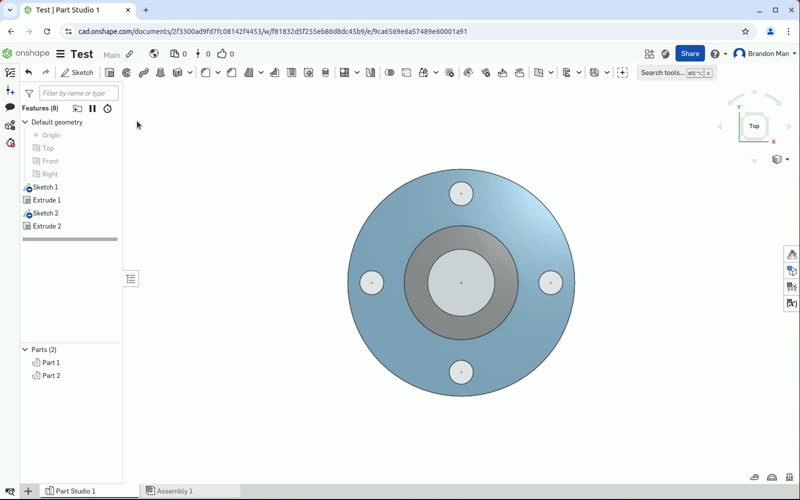
key(shift+7)
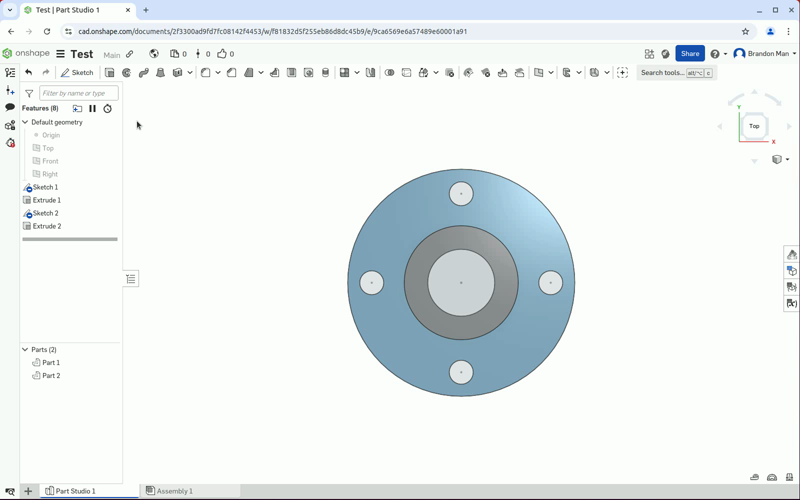
key(up, 3)
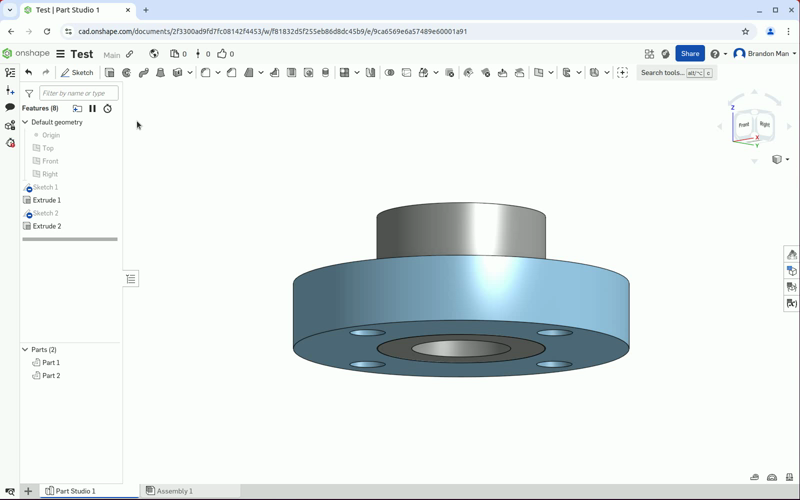
key(left, 3)
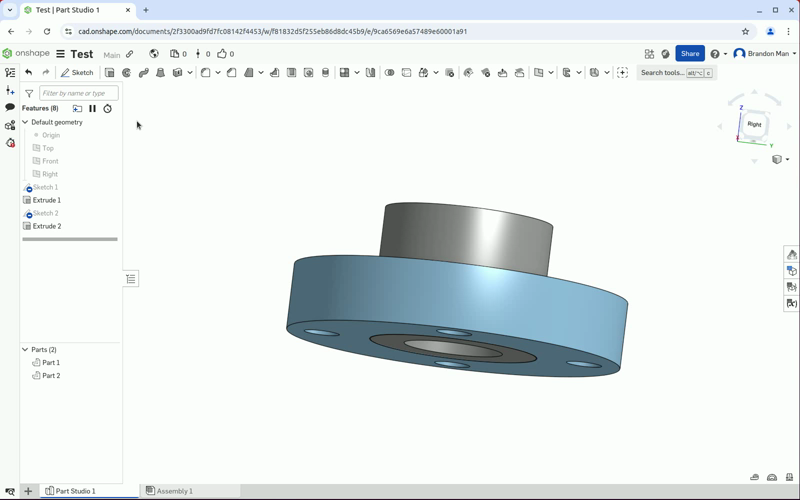
key(right, 3)
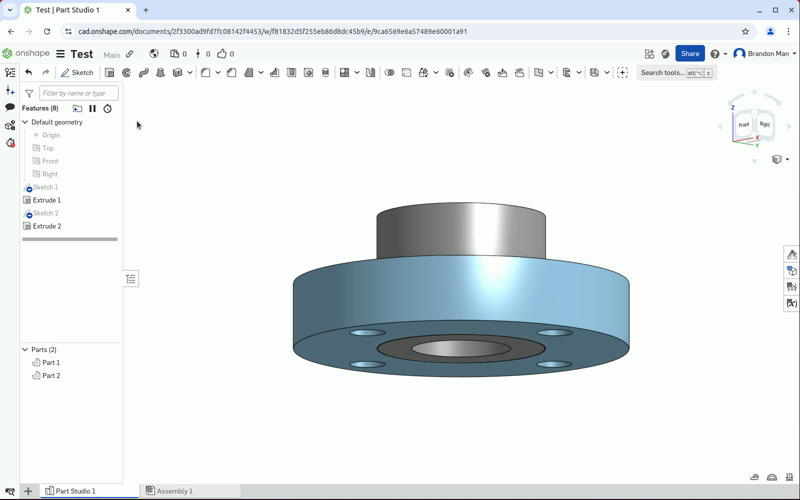
key(down, 3)
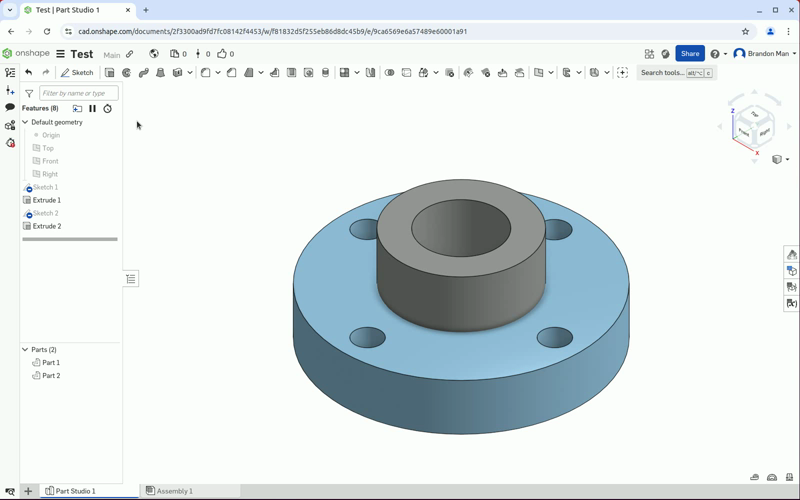
mouse_move(73, 189)
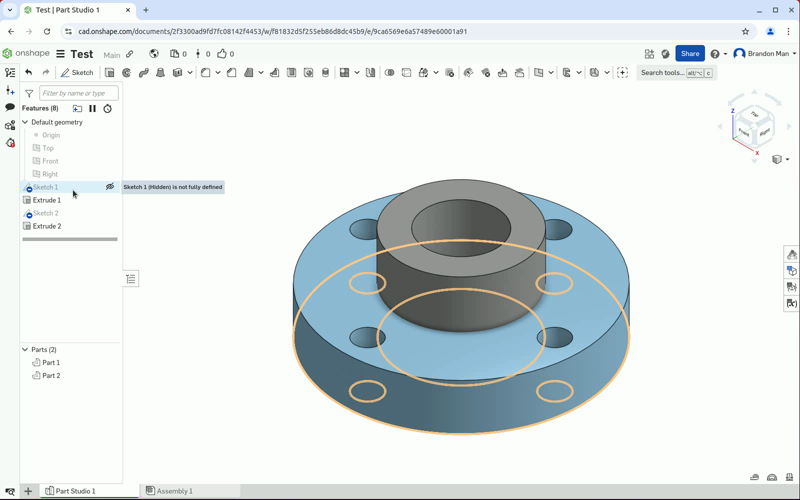
click(73, 189)